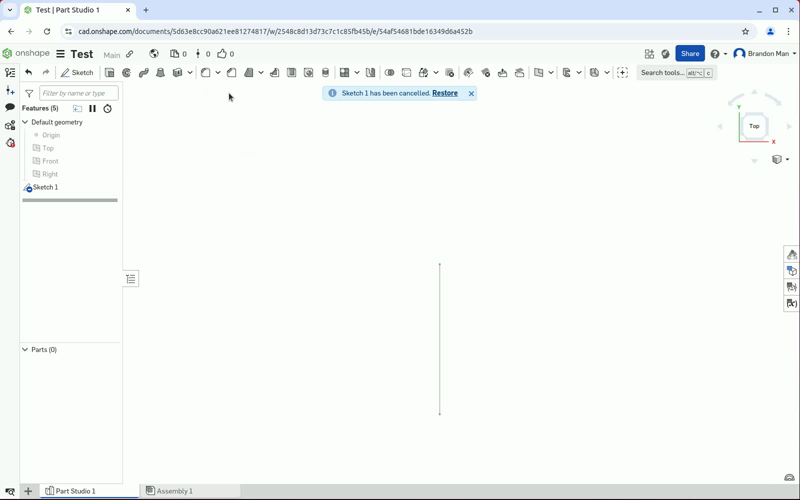
key(shift+h)
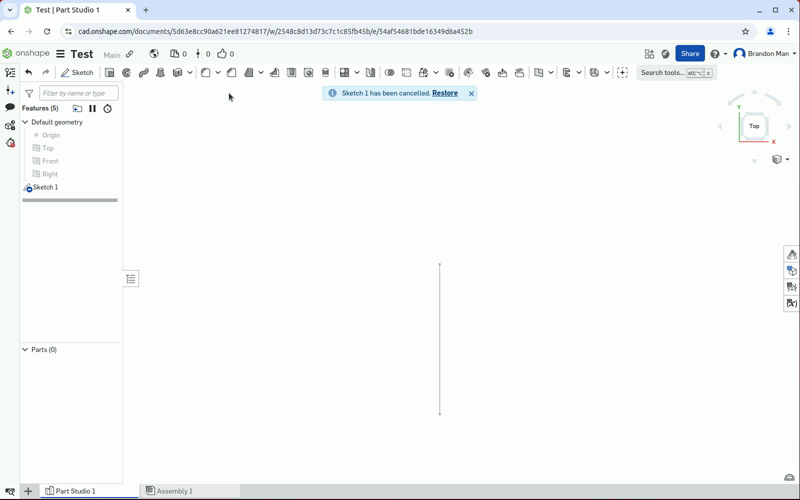
key(shift+s)
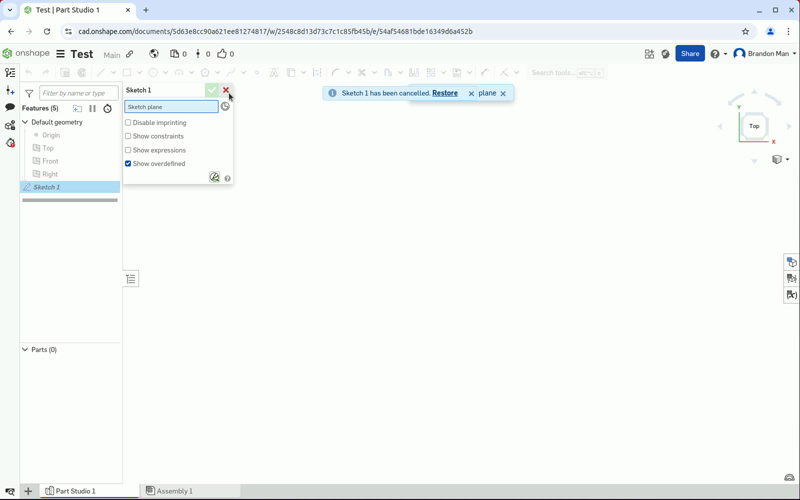
mouse_move(73, 150)
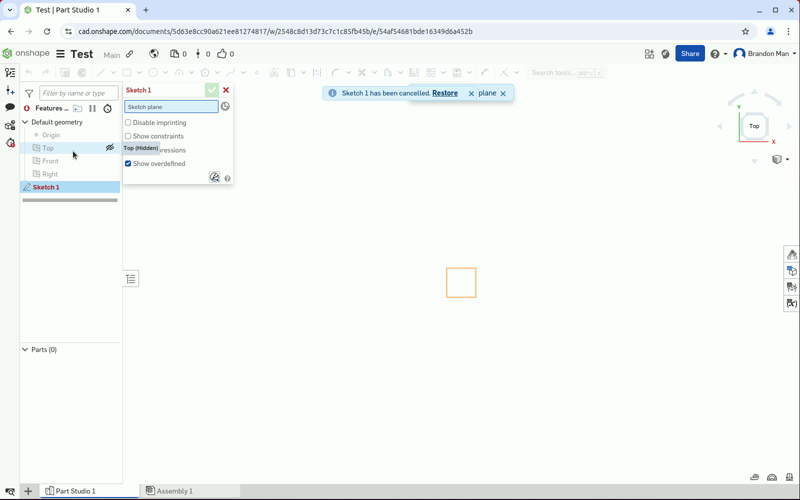
click(73, 150)
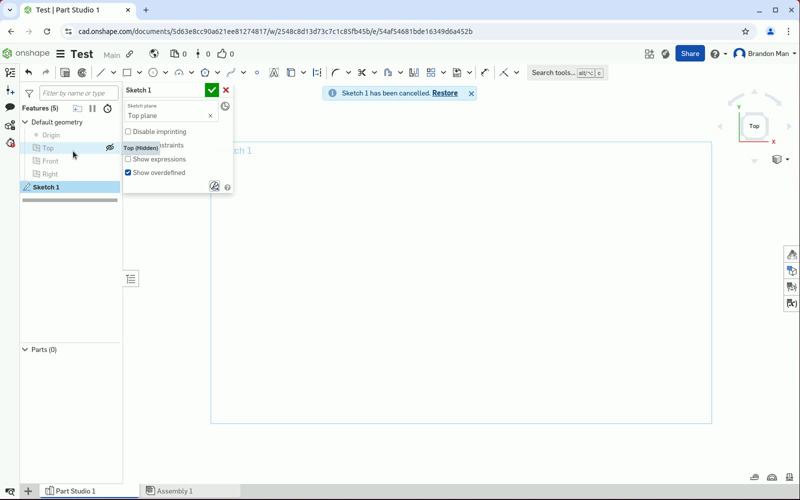
mouse_move(73, 352)
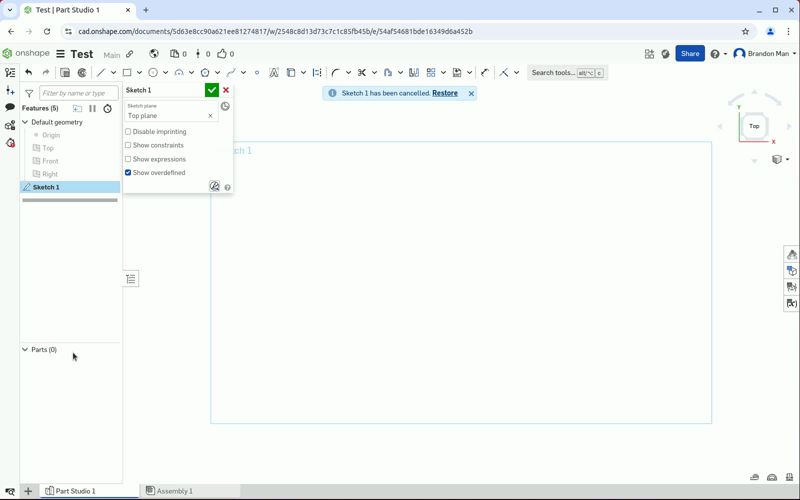
key(y)
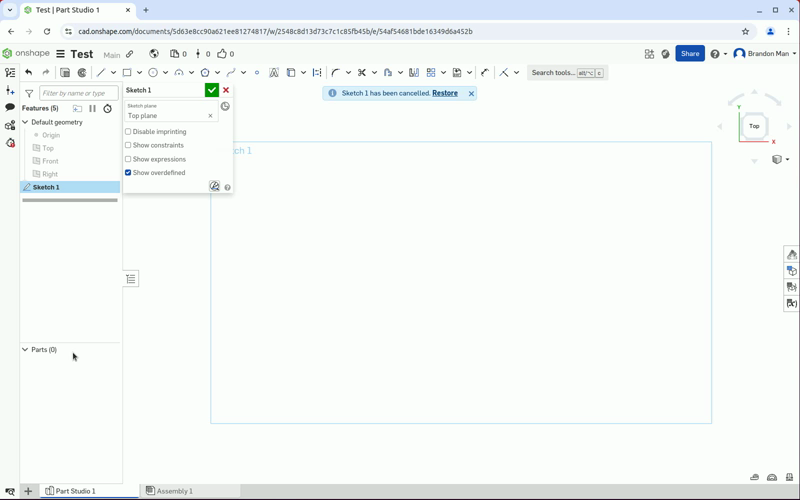
key(l)
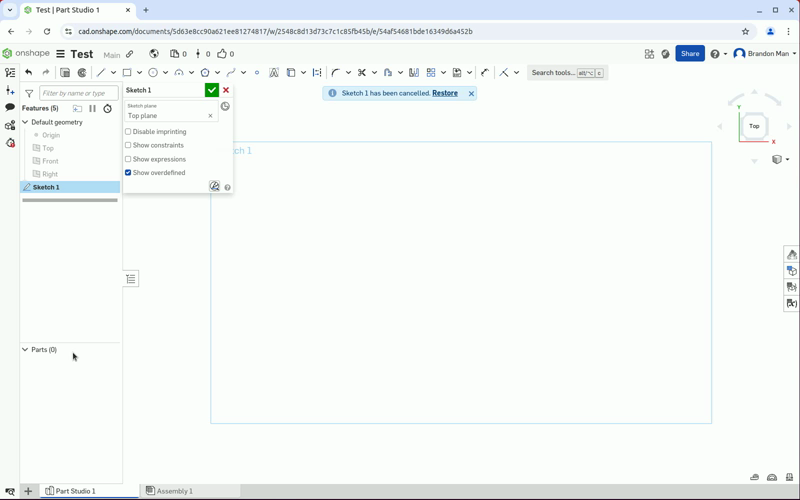
key_down(shift)
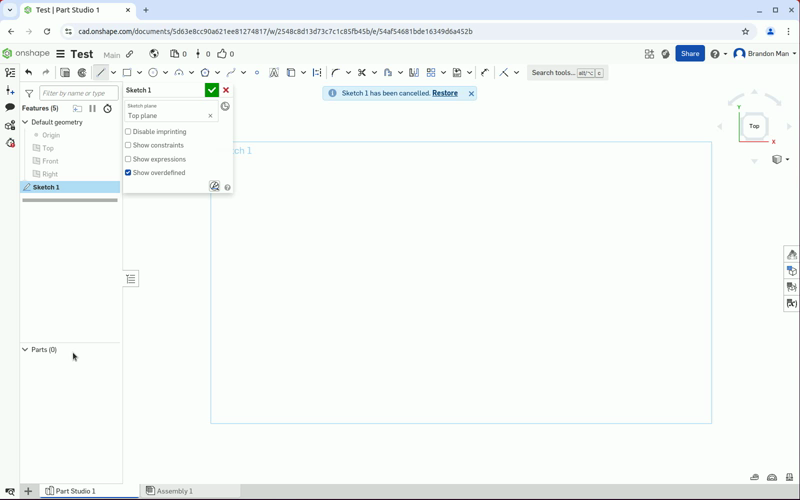
mouse_move(368, 328)
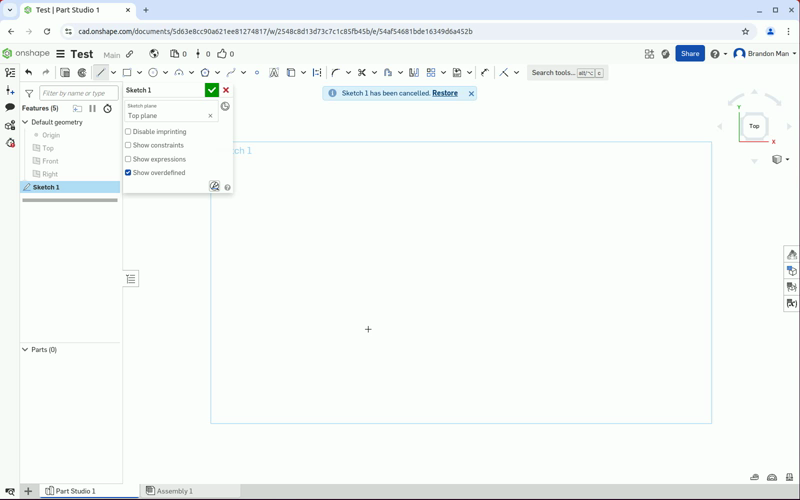
click(368, 328)
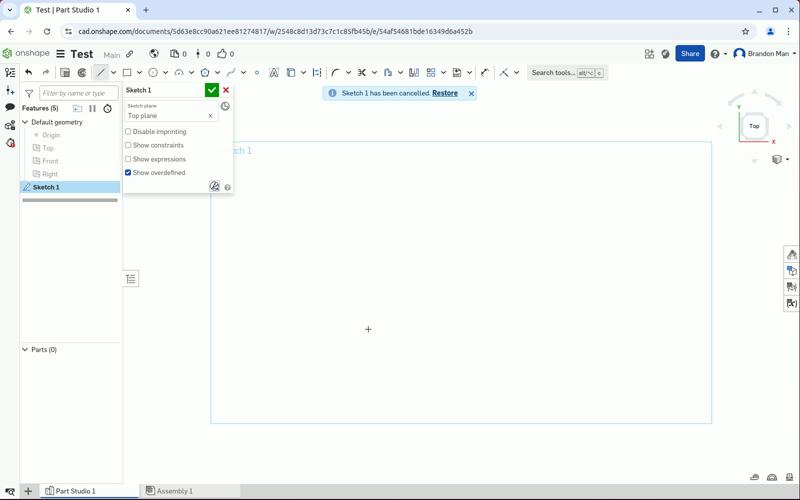
key_up(shift)
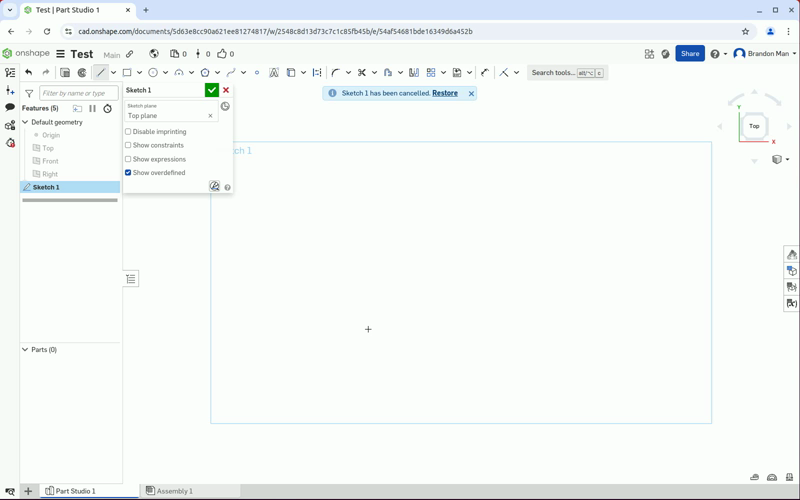
key_down(shift)
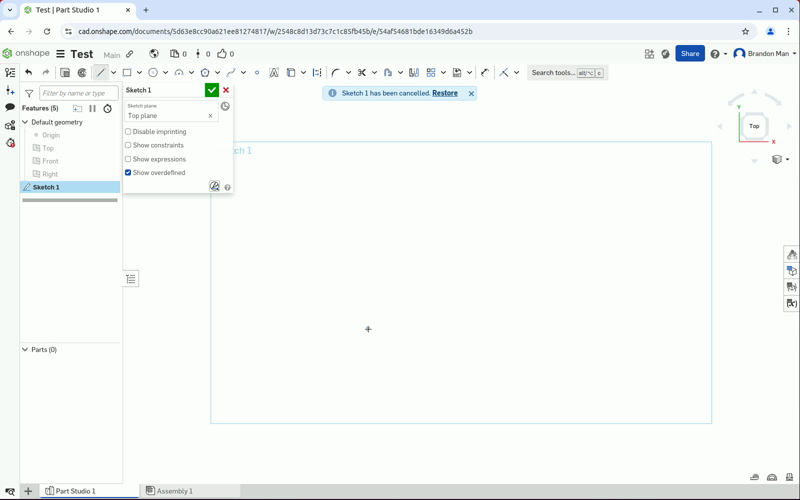
mouse_move(572, 328)
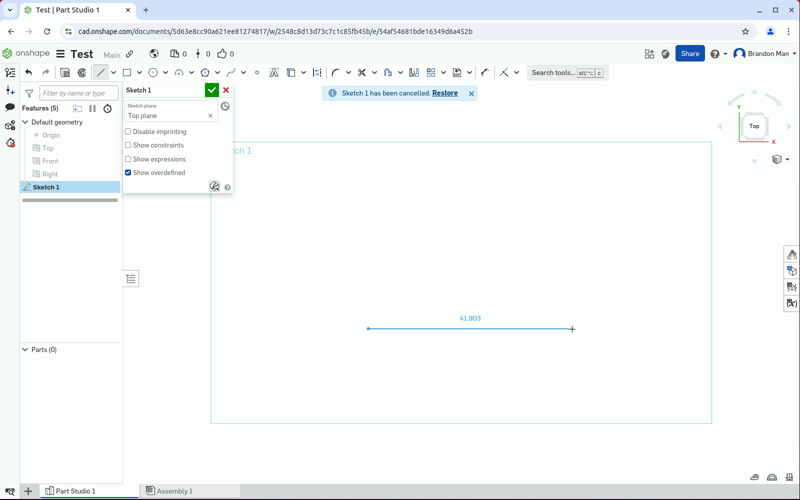
click(572, 328)
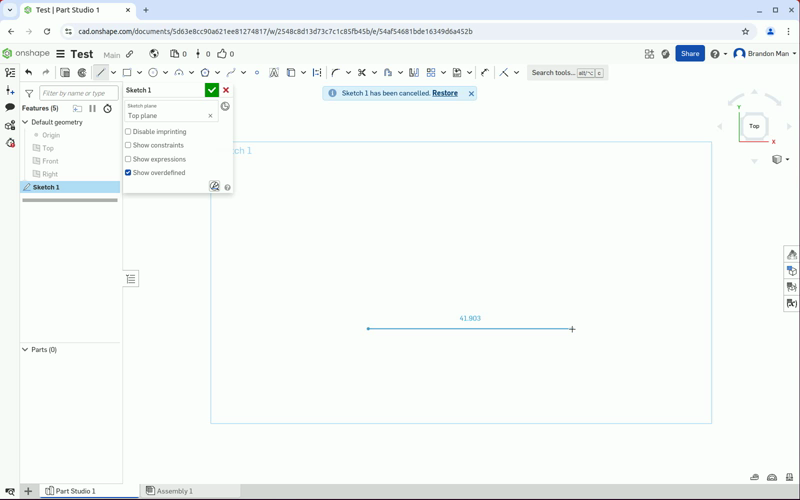
key_up(shift)
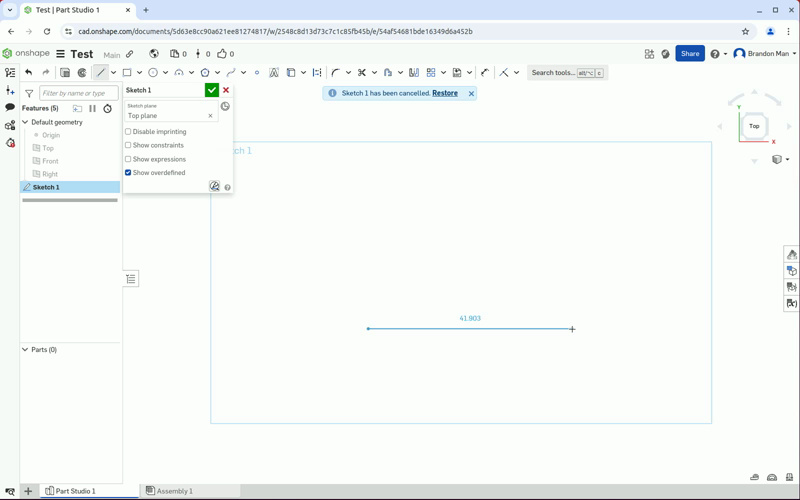
key_down(shift)
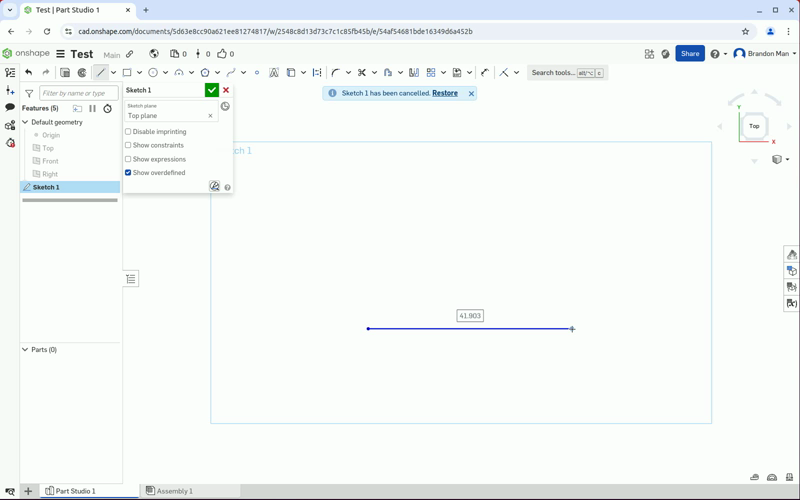
mouse_move(572, 201)
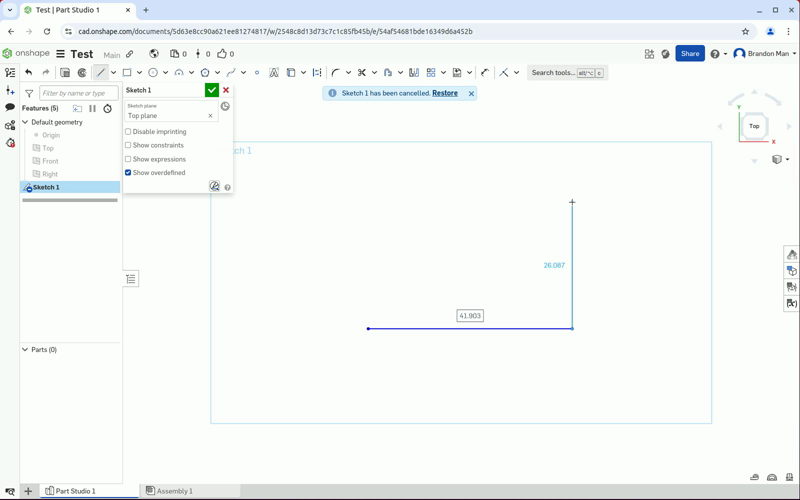
click(572, 201)
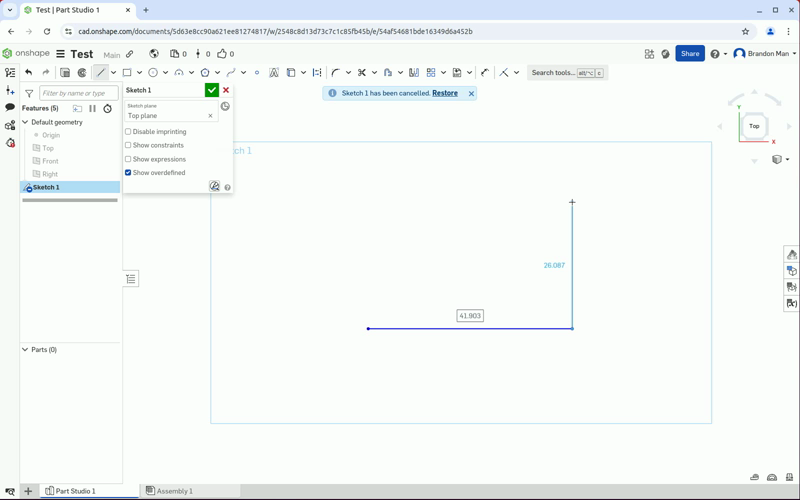
key_up(shift)
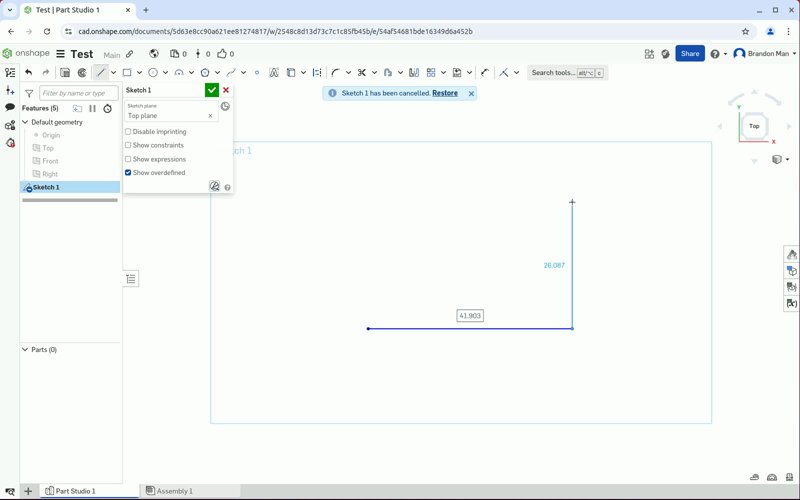
key_down(shift)
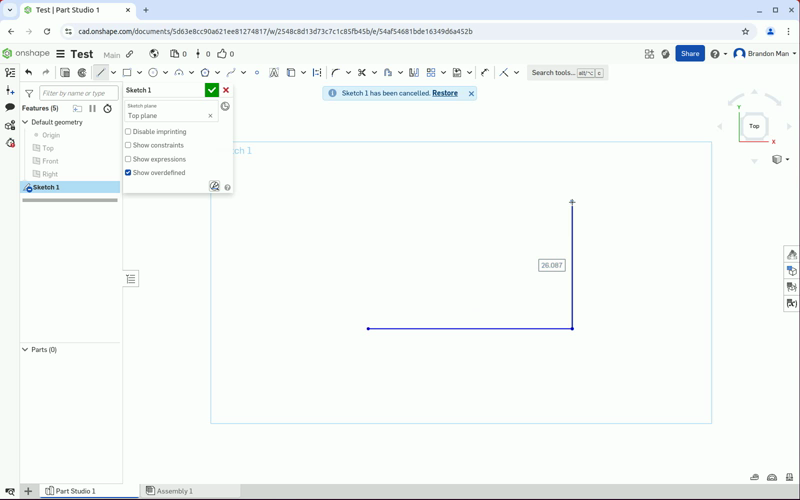
mouse_move(368, 201)
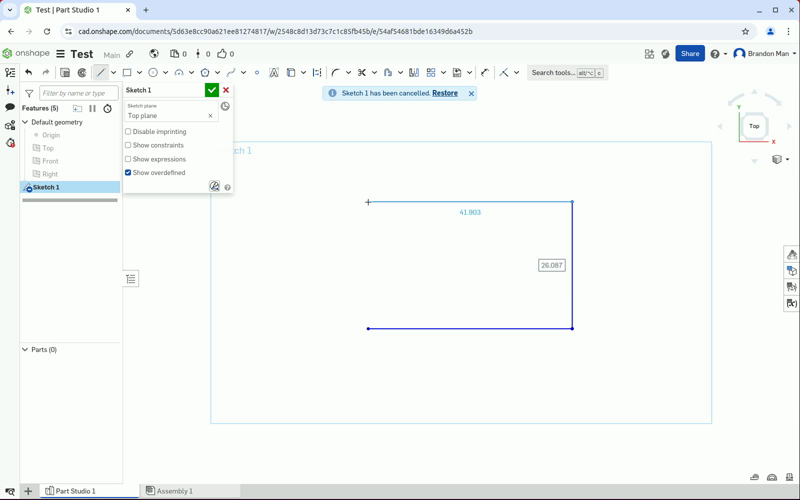
click(368, 201)
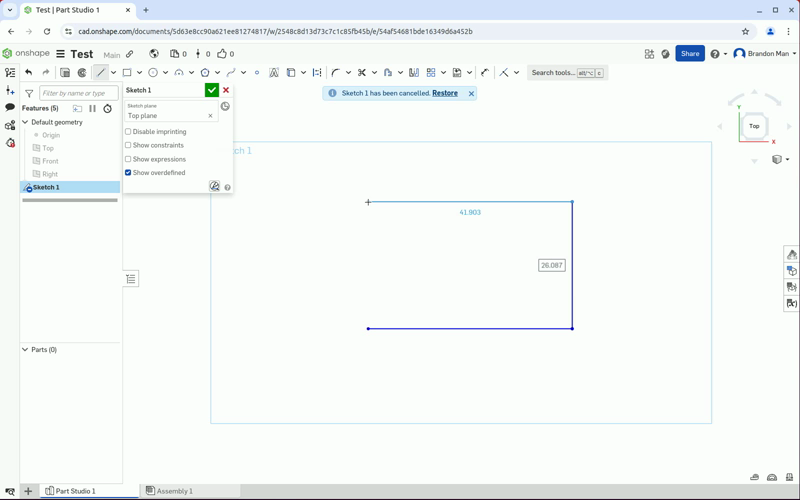
key_up(shift)
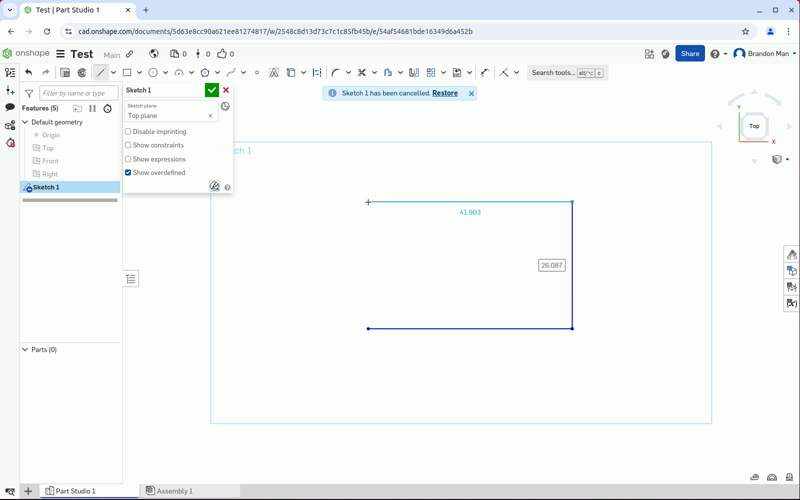
key_down(shift)
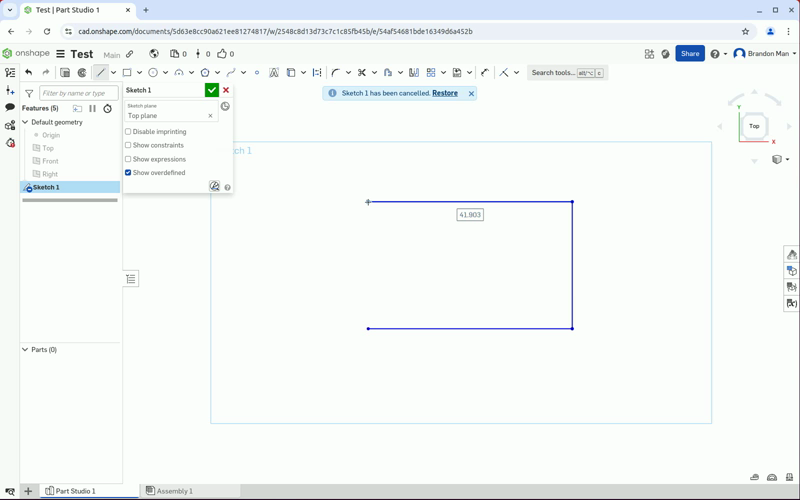
mouse_move(368, 328)
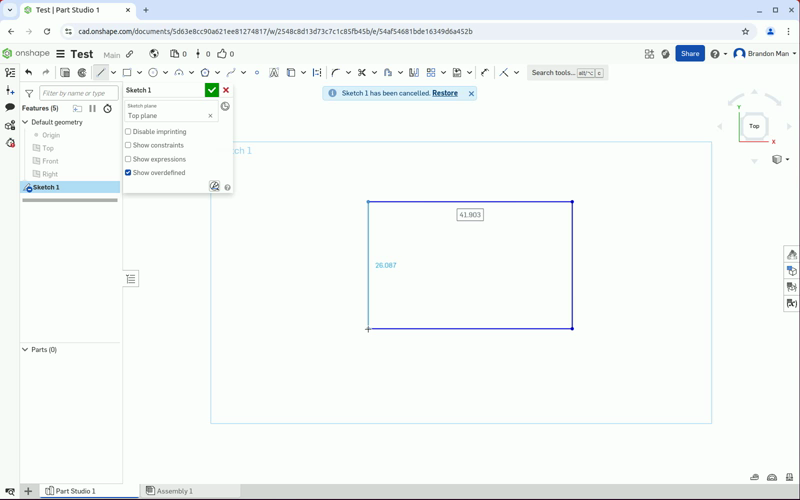
key_up(shift)
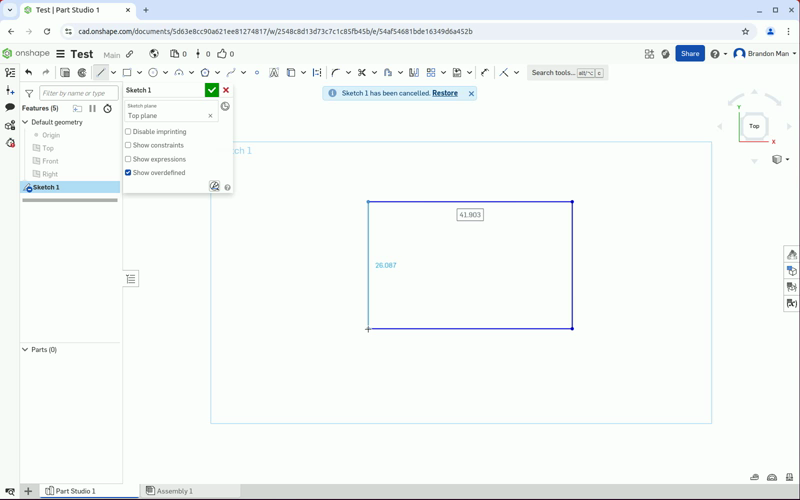
click(368, 328)
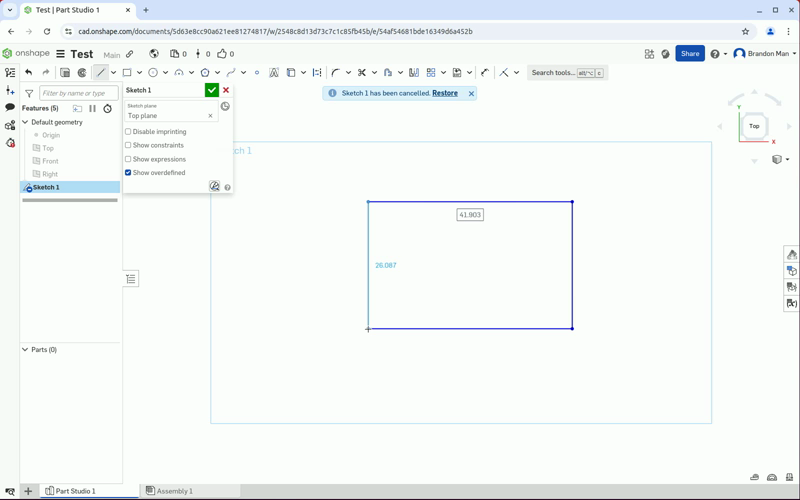
key(esc)
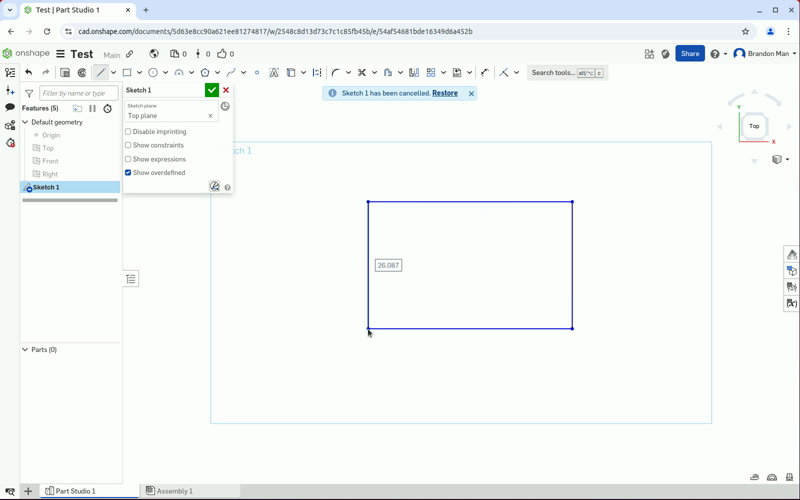
mouse_move(533, 230)
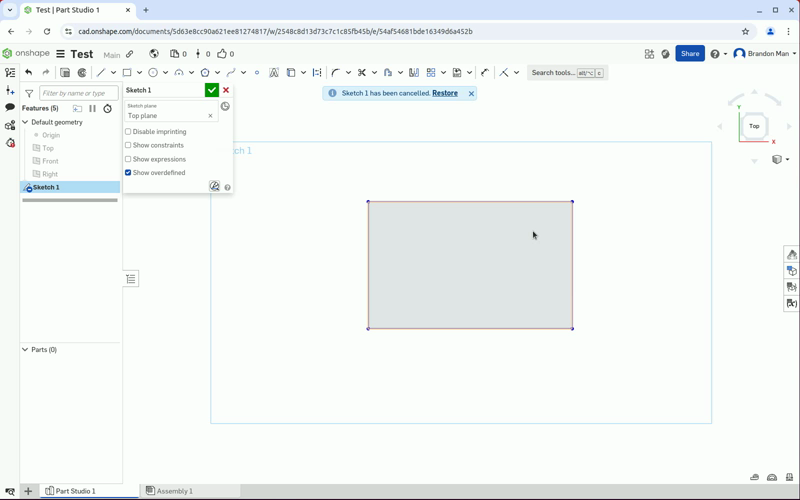
click(533, 230)
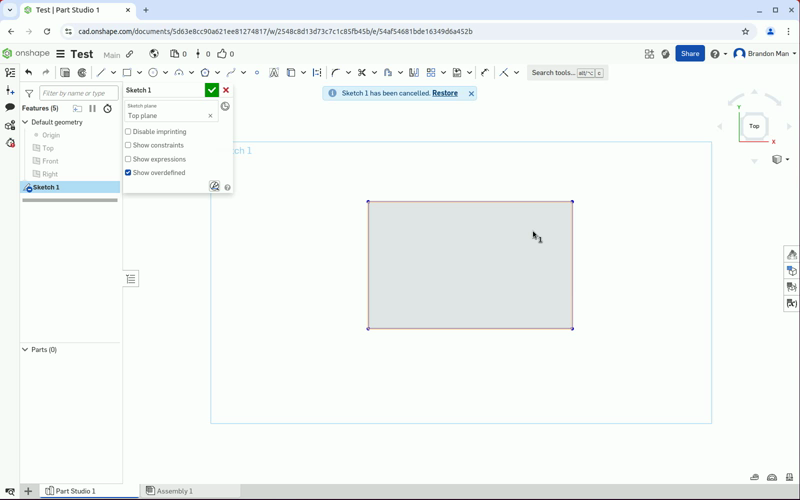
mouse_move(73, 352)
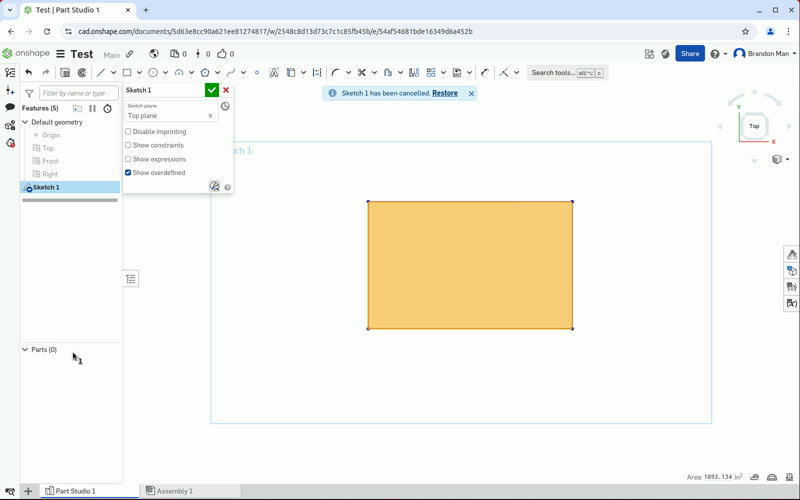
key(shift+y)
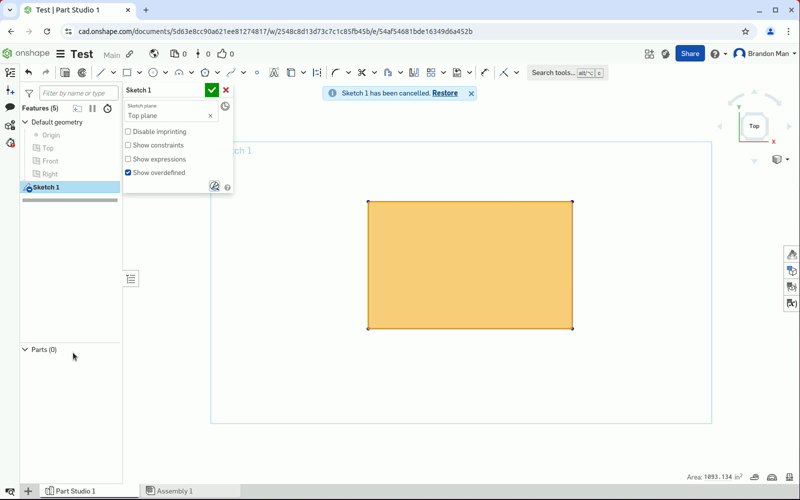
key(shift+e)
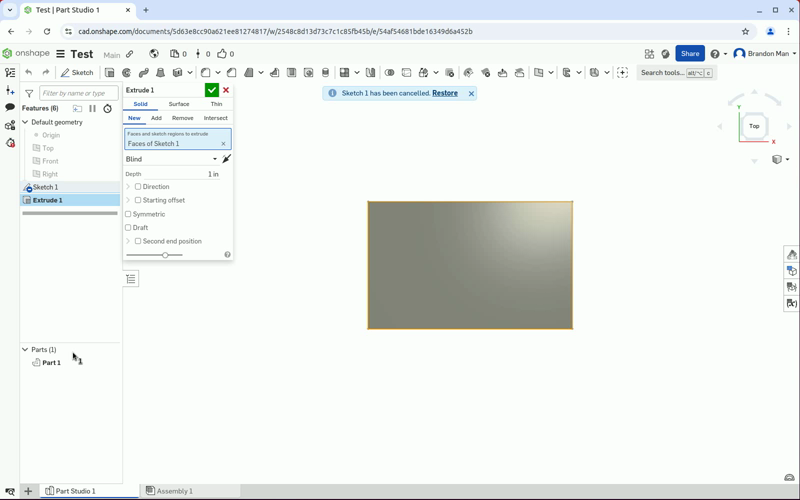
mouse_move(143, 106)
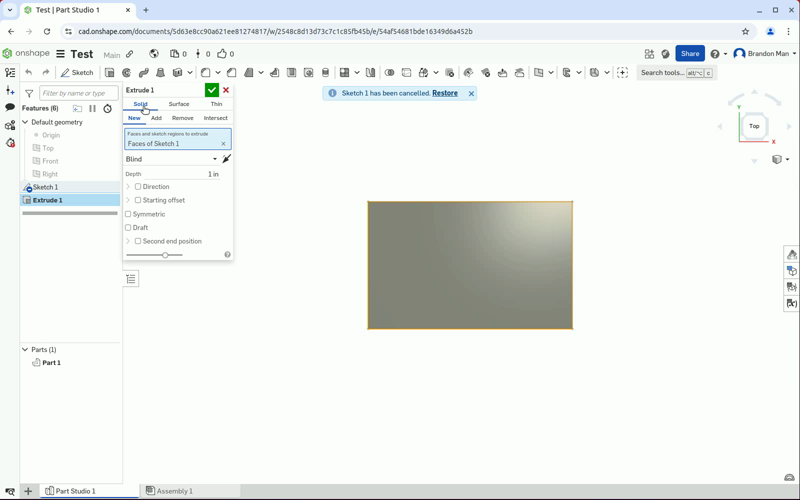
click(143, 106)
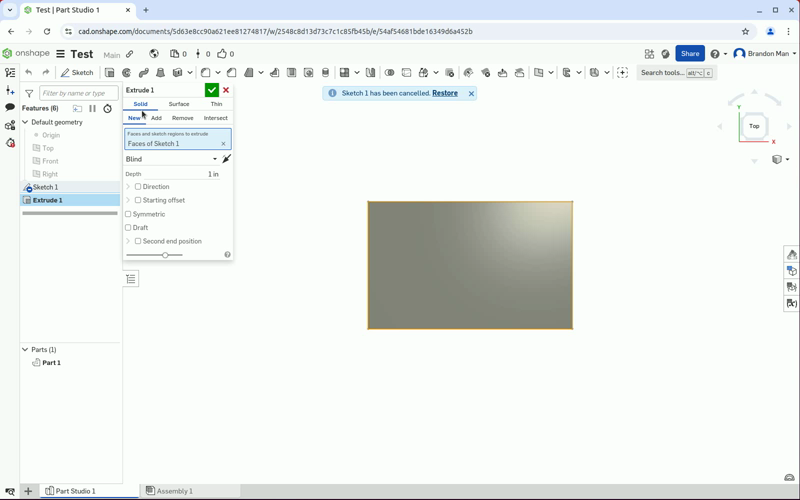
mouse_move(137, 120)
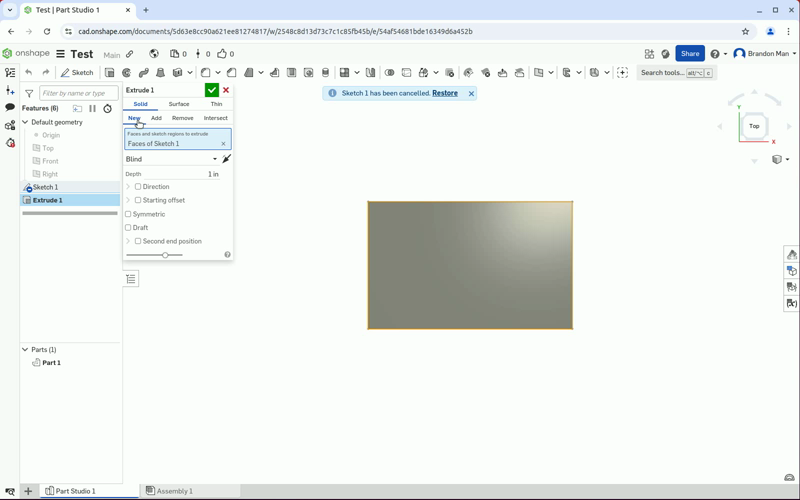
click(137, 120)
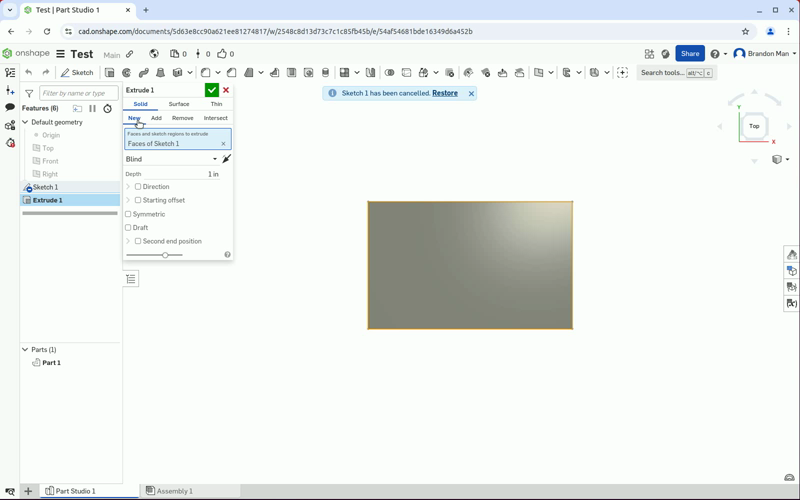
key(tab, 4)
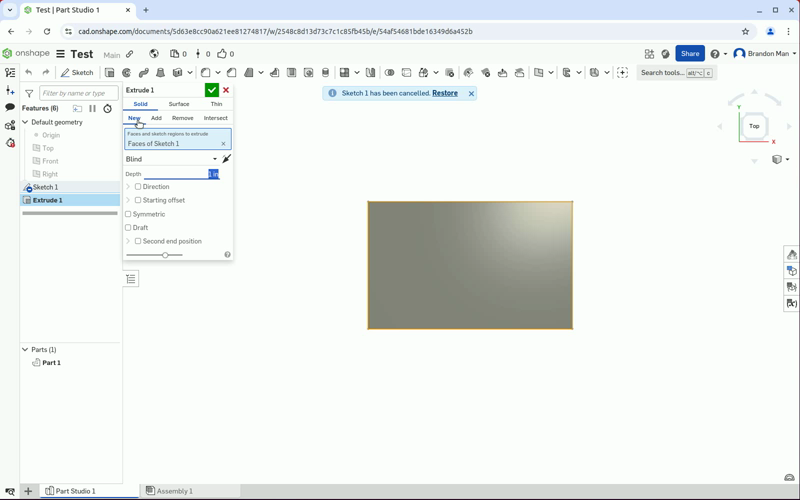
text(1.685)
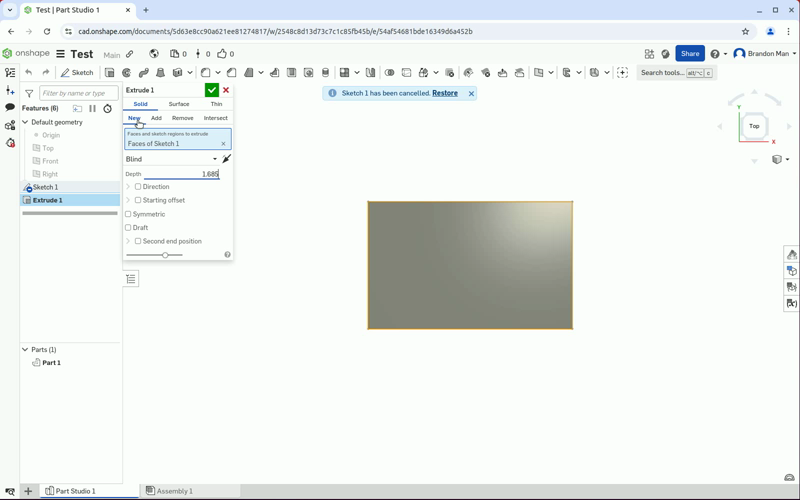
key(enter)
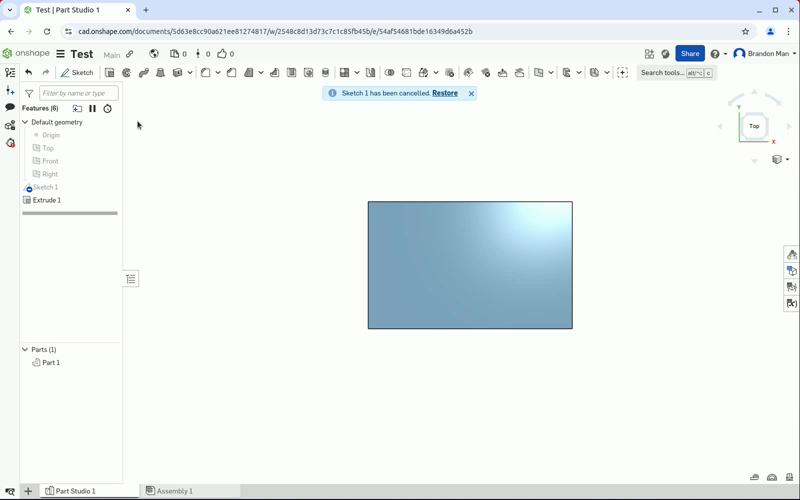
key(shift+h)
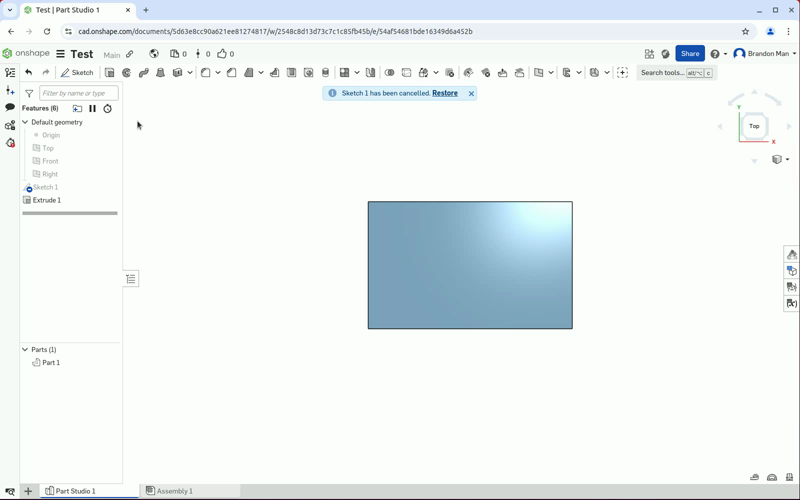
key(shift+h)
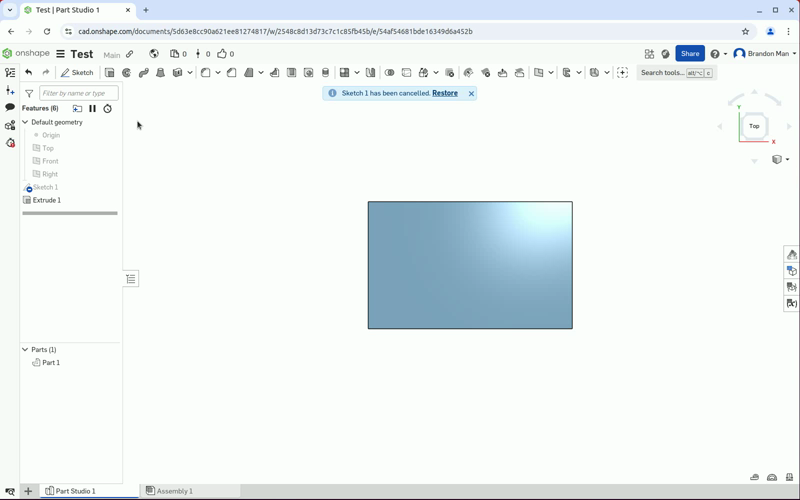
mouse_move(73, 189)
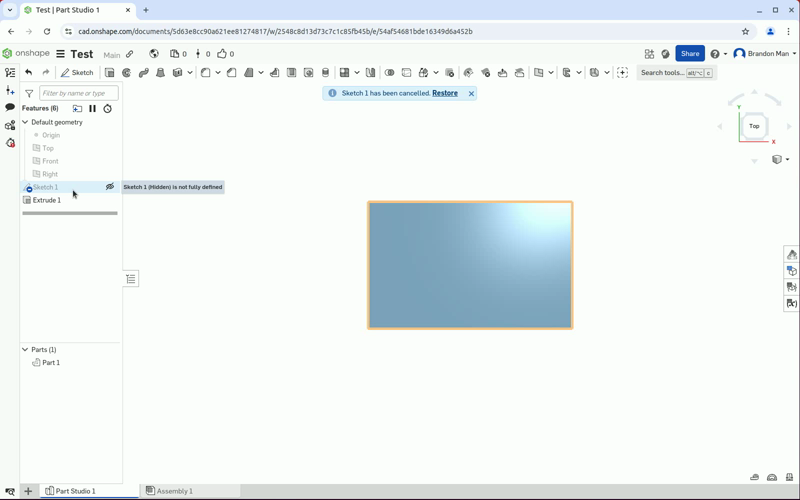
click(73, 189)
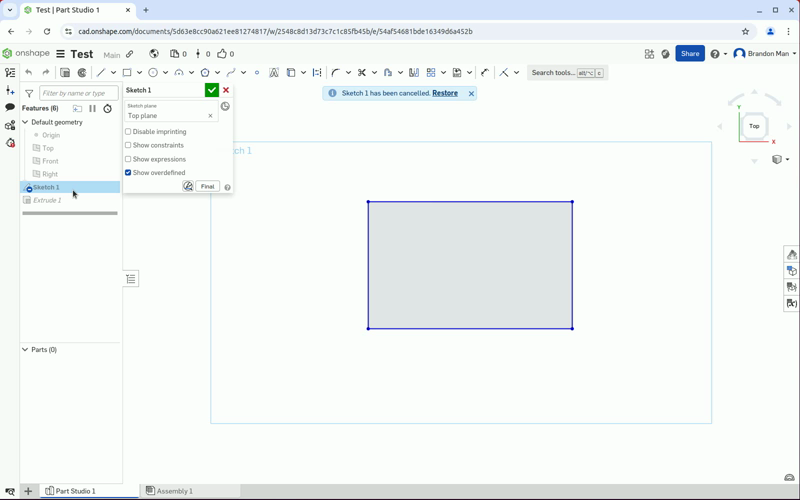
mouse_move(229, 92)
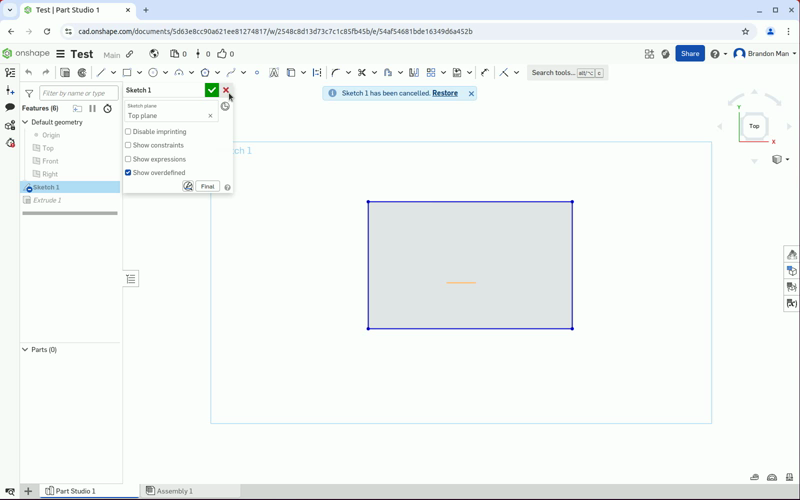
click(229, 92)
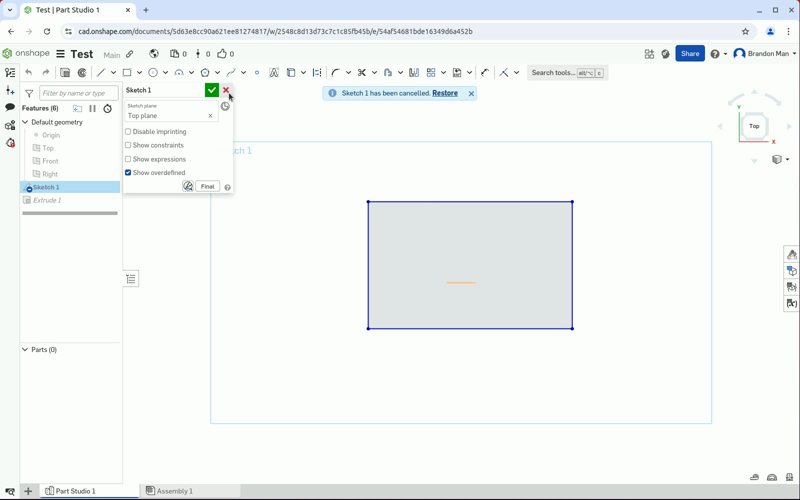
key(shift+s)
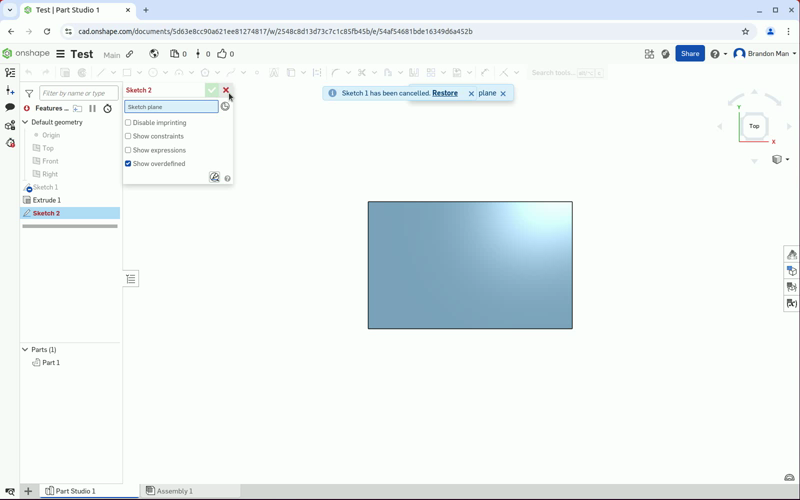
mouse_move(73, 150)
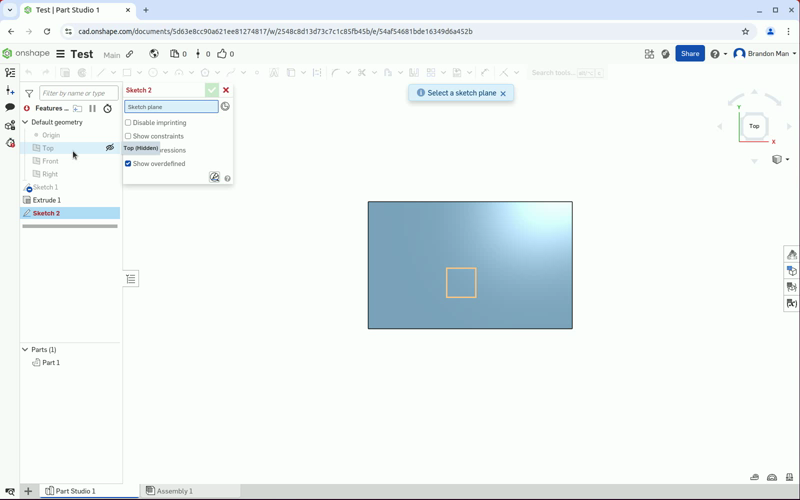
click(73, 150)
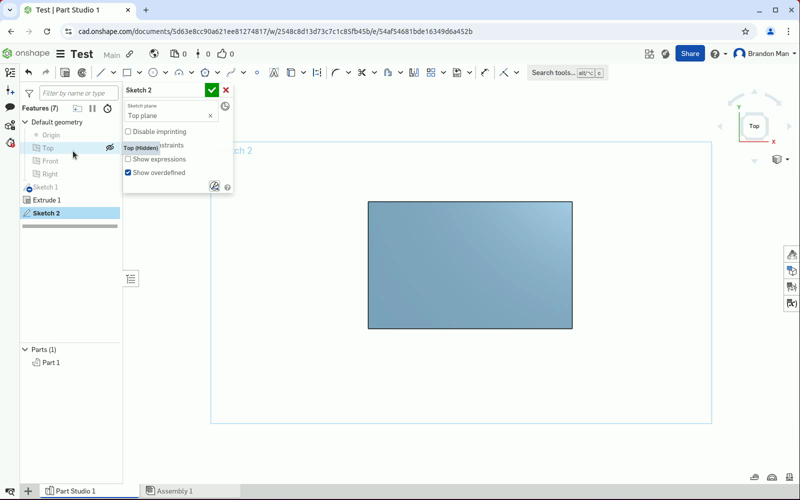
mouse_move(73, 352)
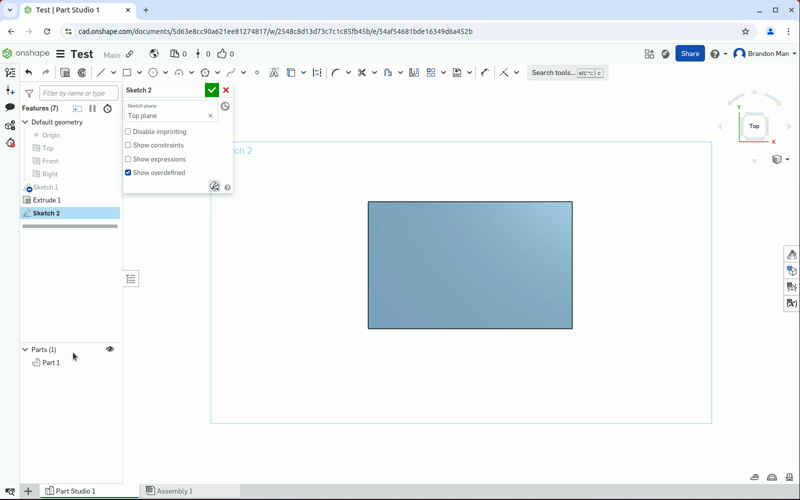
key(y)
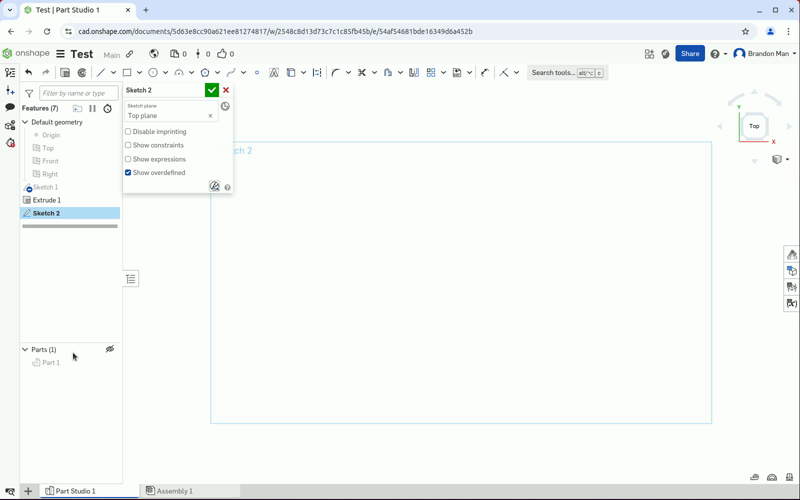
key(l)
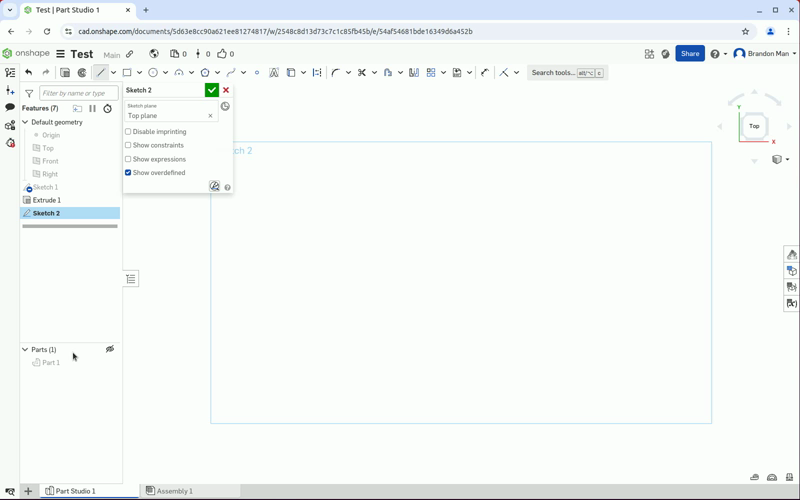
key_down(shift)
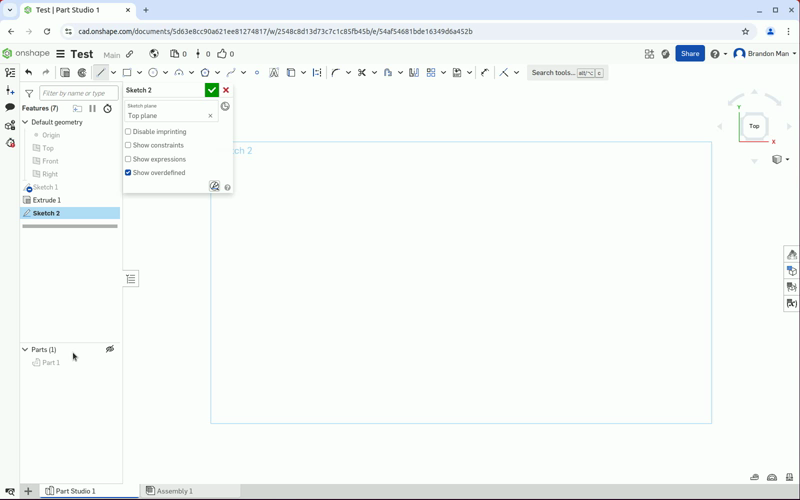
mouse_move(389, 315)
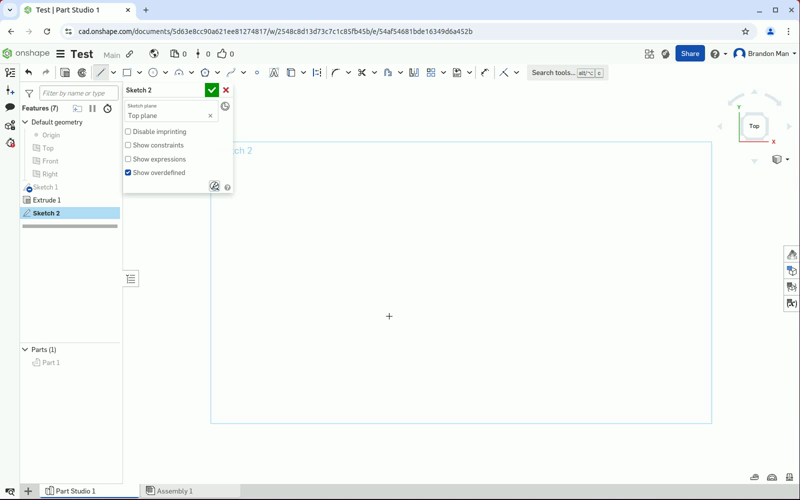
click(389, 315)
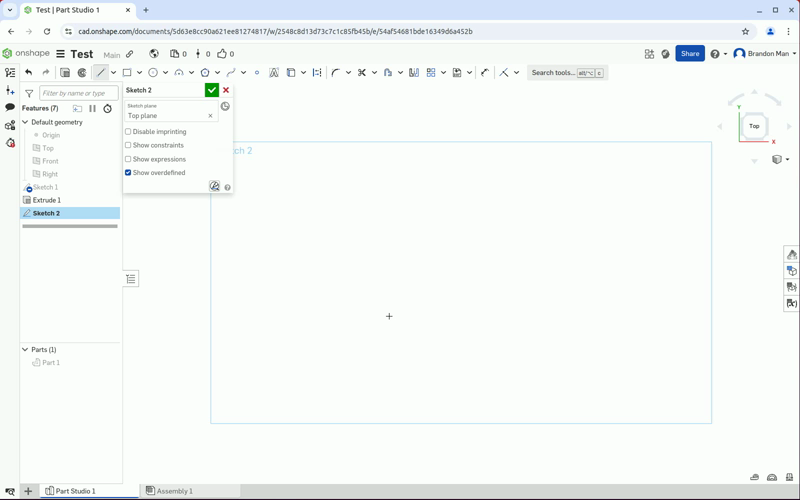
key_up(shift)
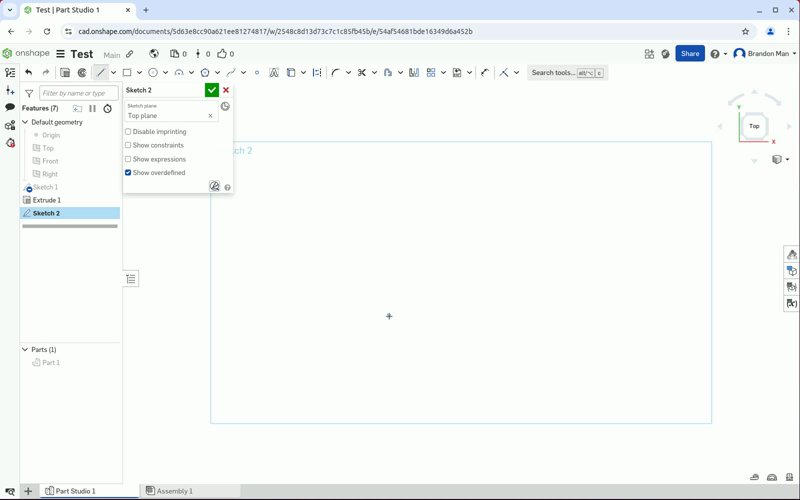
key_down(shift)
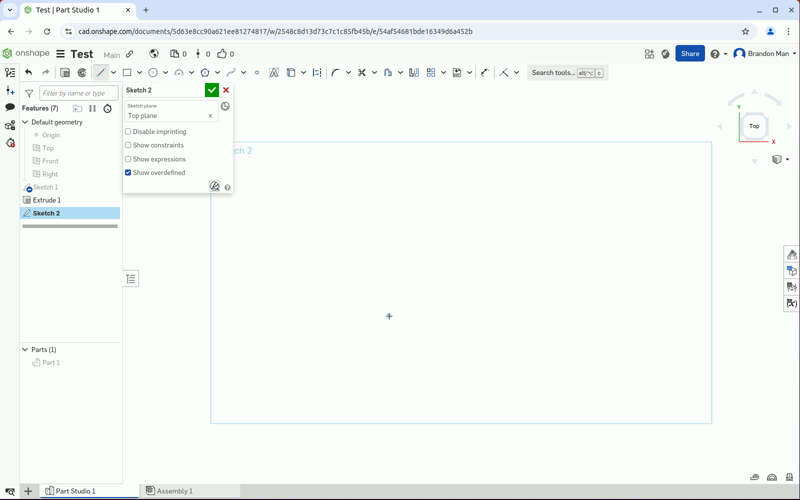
mouse_move(543, 315)
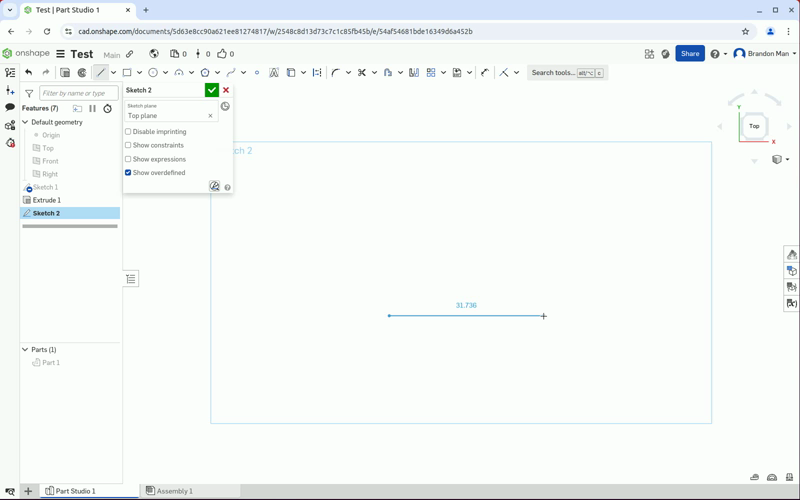
click(543, 315)
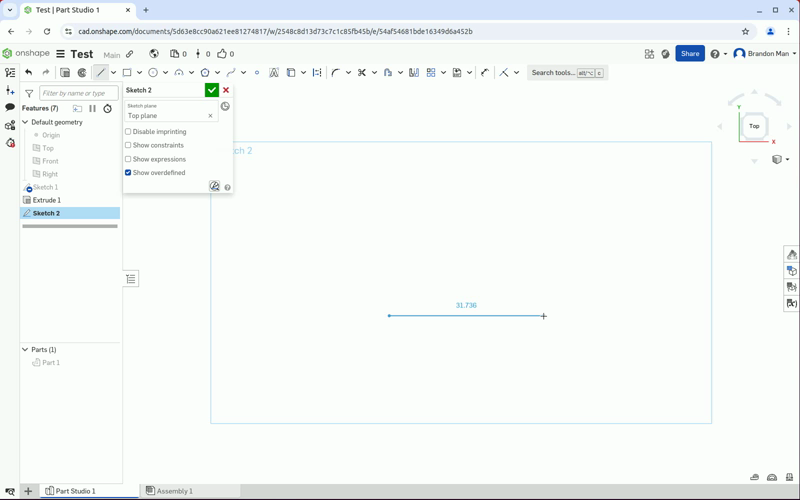
key_up(shift)
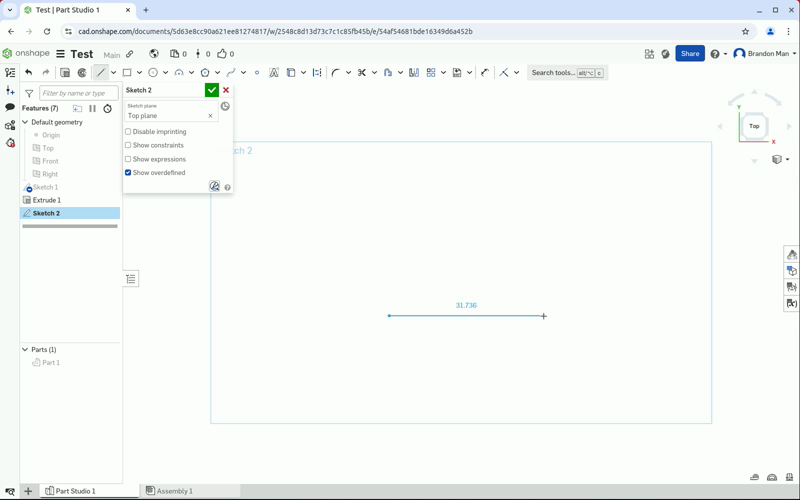
key_down(shift)
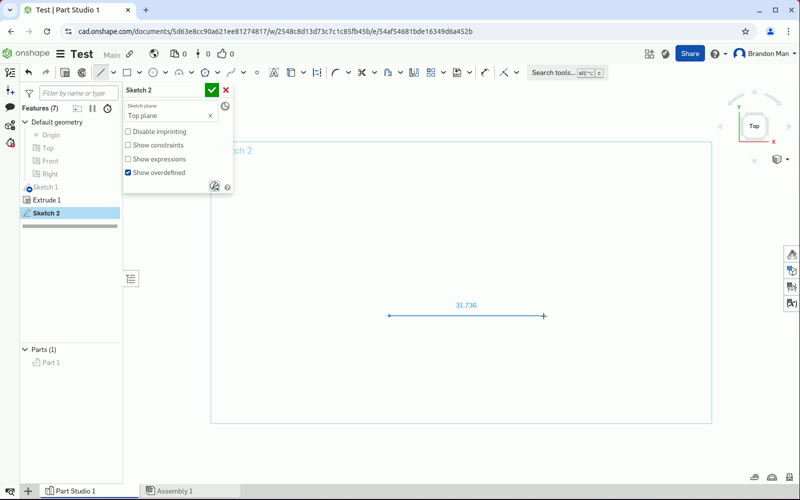
mouse_move(543, 224)
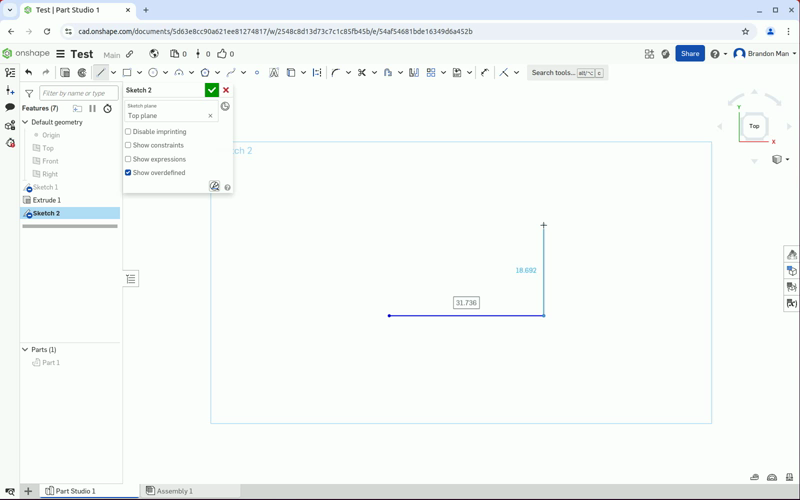
click(543, 224)
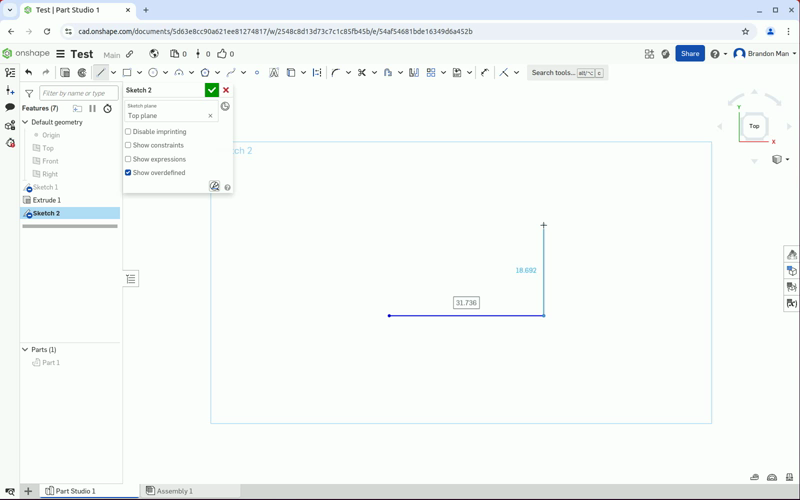
key_up(shift)
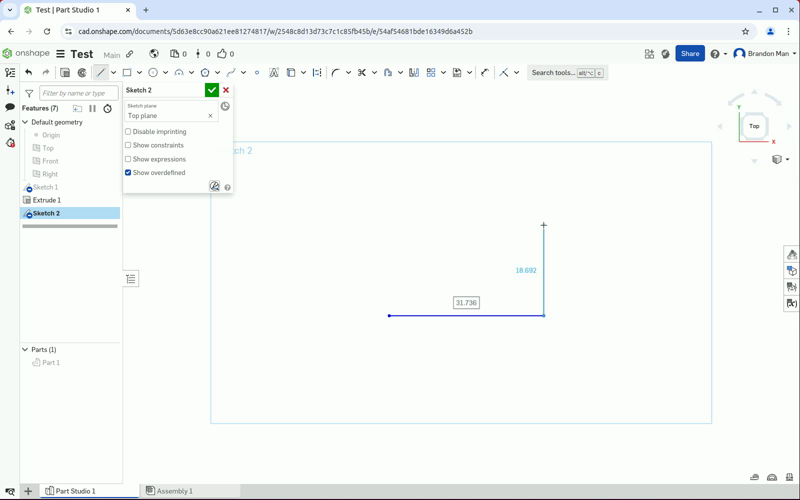
key_down(shift)
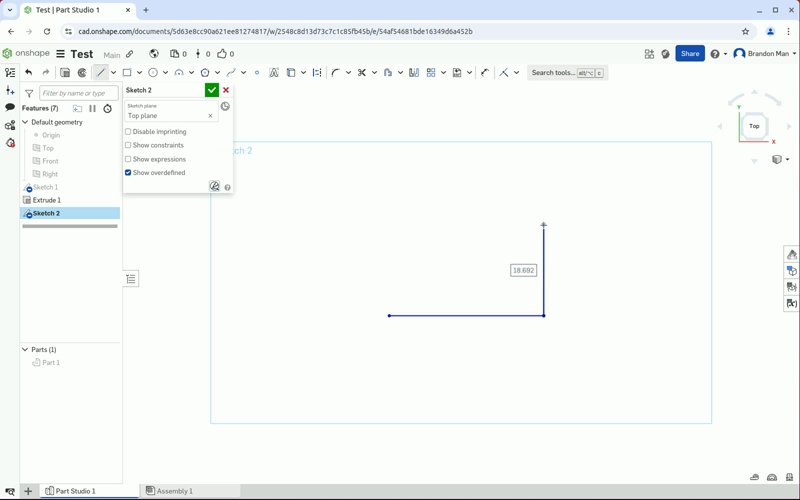
mouse_move(389, 224)
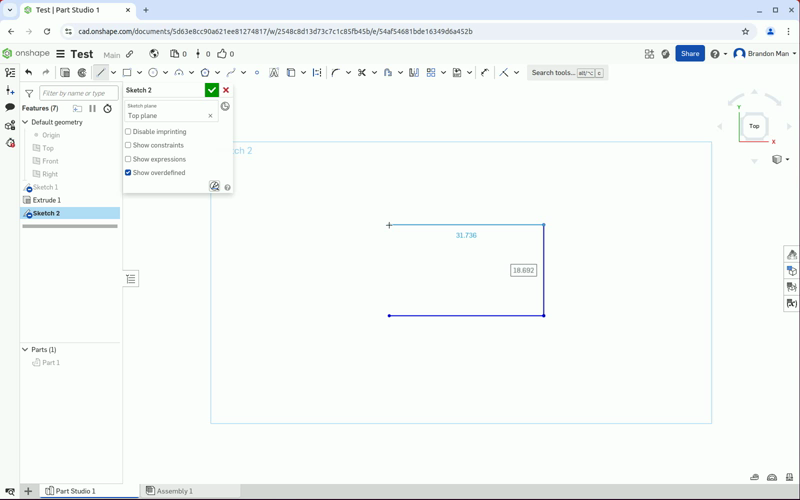
click(389, 224)
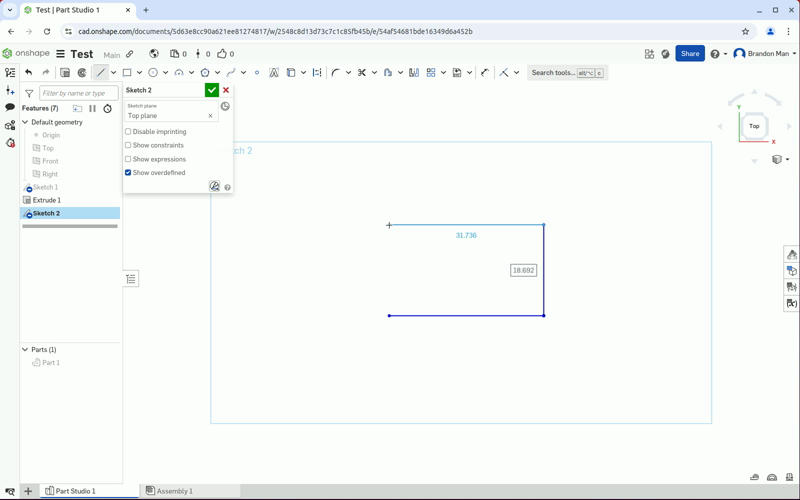
key_up(shift)
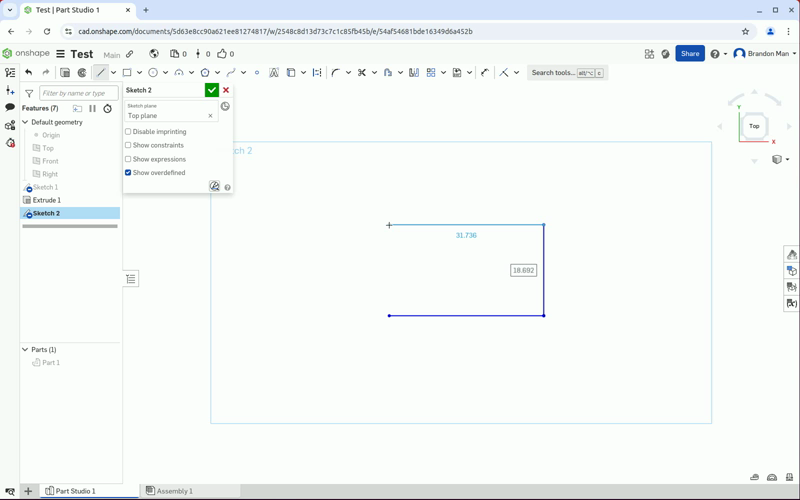
key_down(shift)
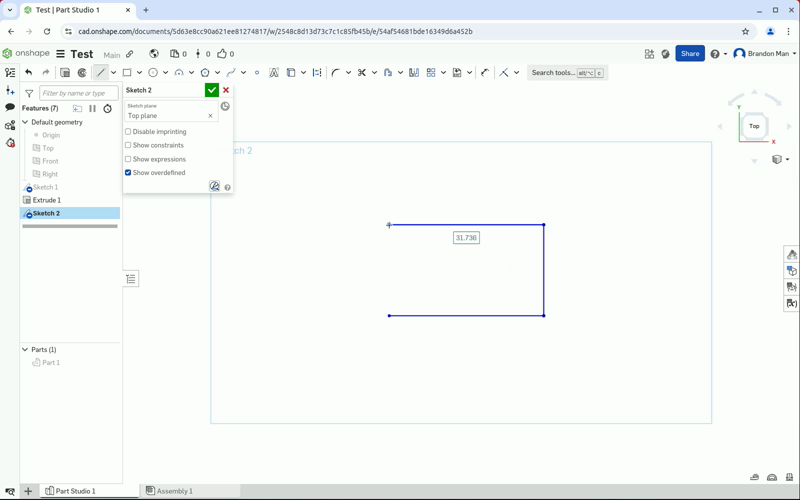
mouse_move(389, 315)
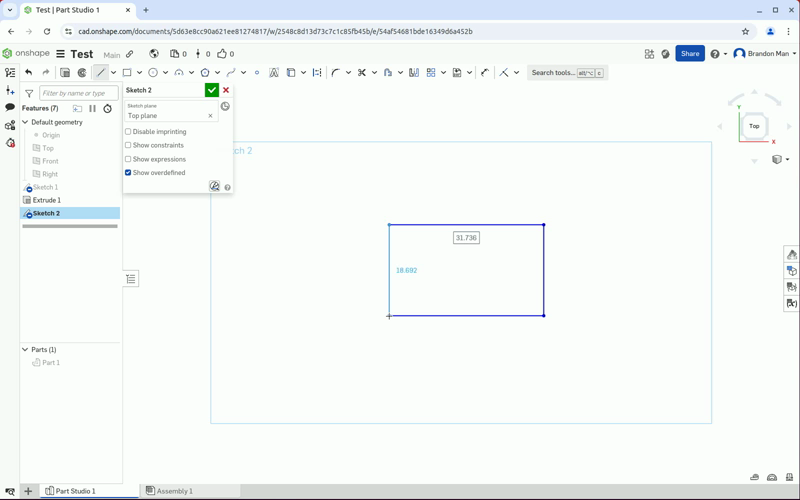
key_up(shift)
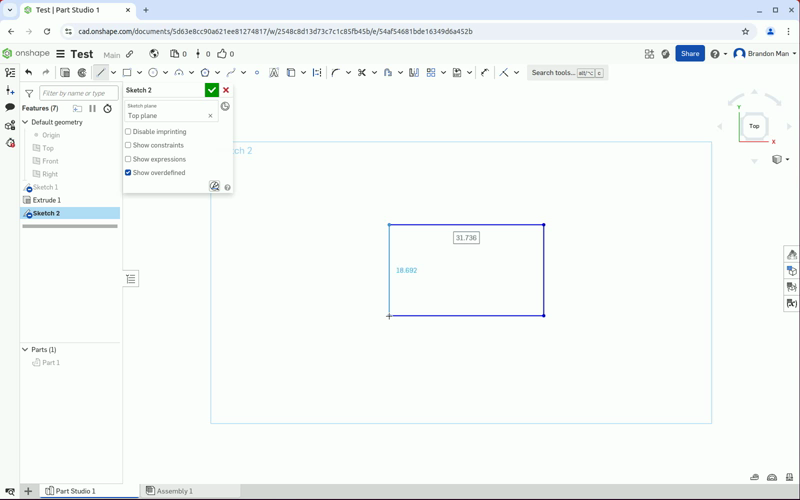
click(389, 315)
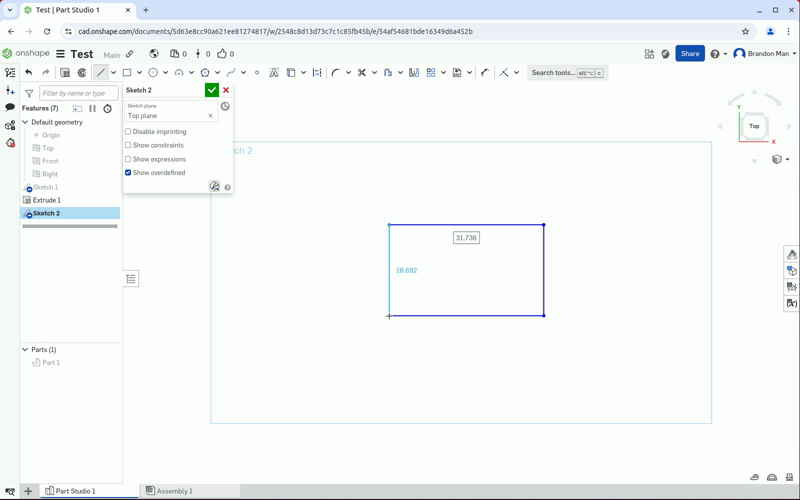
key(esc)
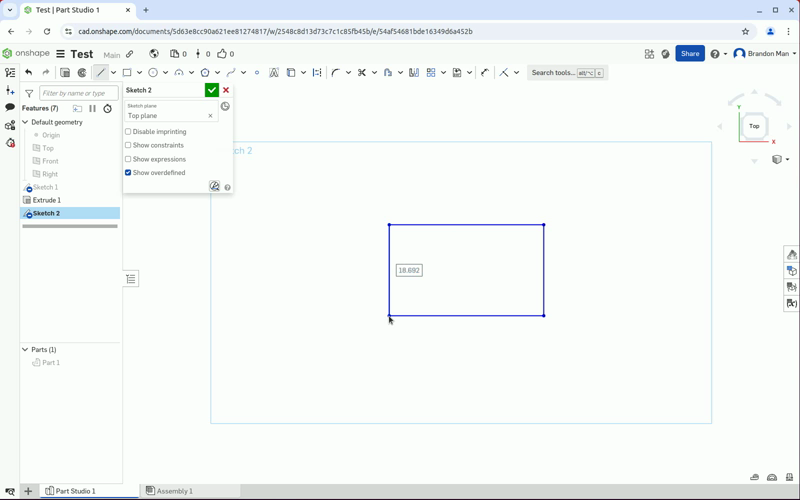
mouse_move(431, 258)
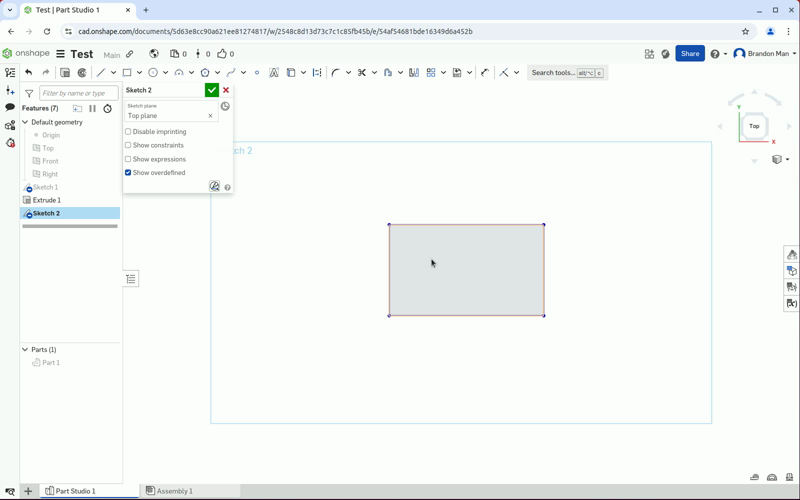
click(431, 258)
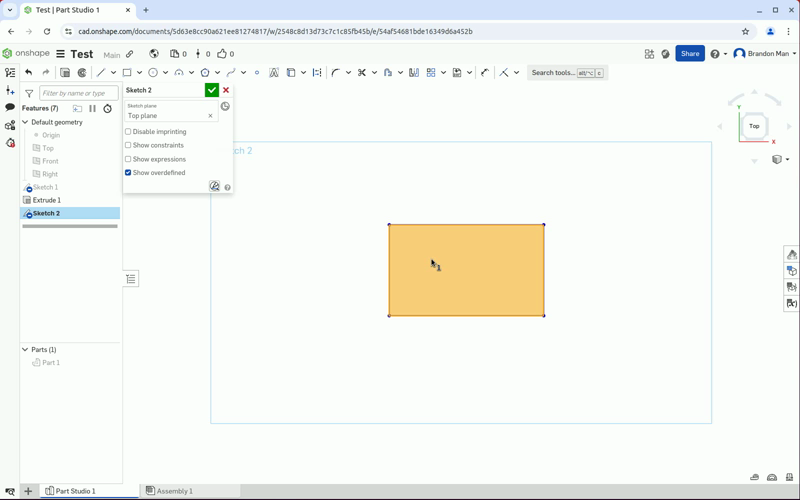
mouse_move(73, 352)
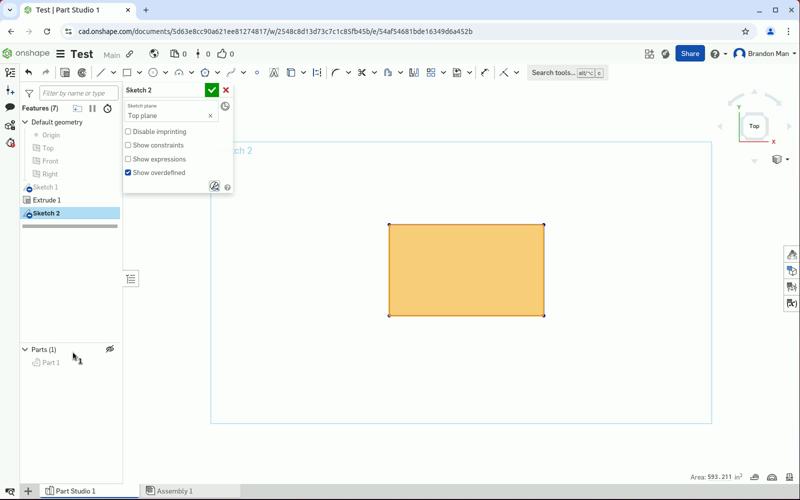
key(shift+y)
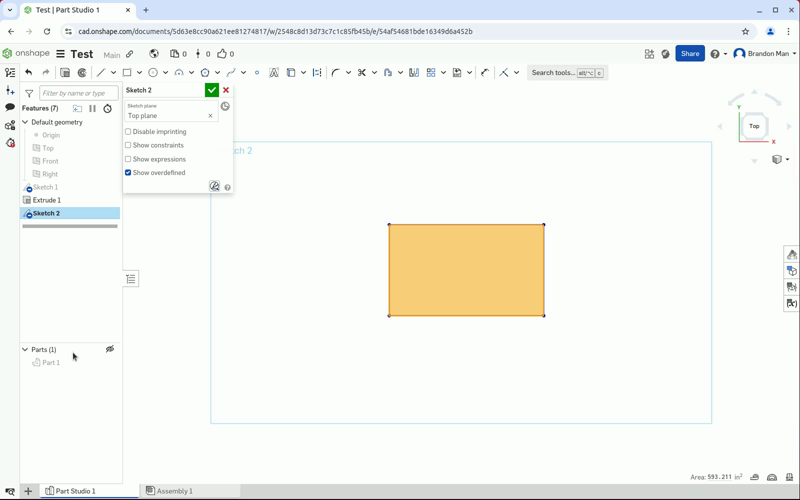
key(shift+e)
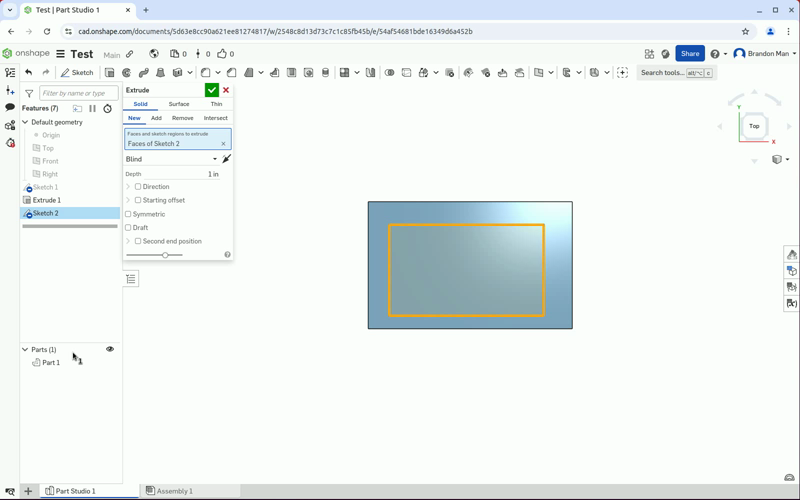
mouse_move(143, 106)
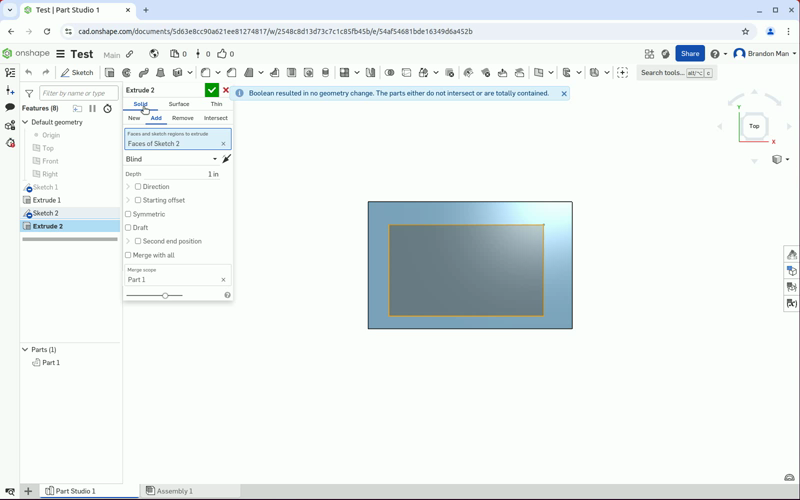
click(143, 106)
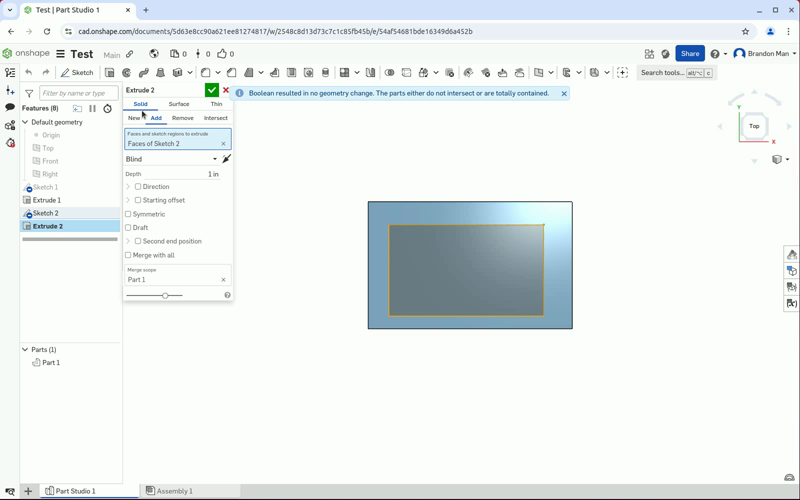
mouse_move(137, 120)
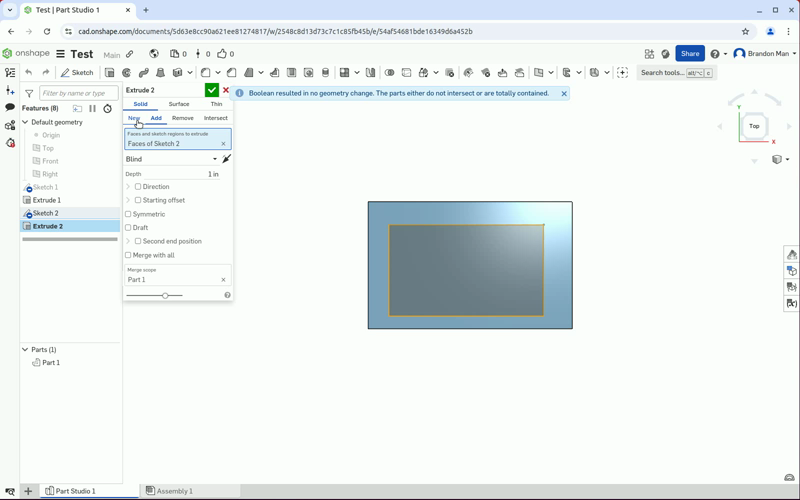
click(137, 120)
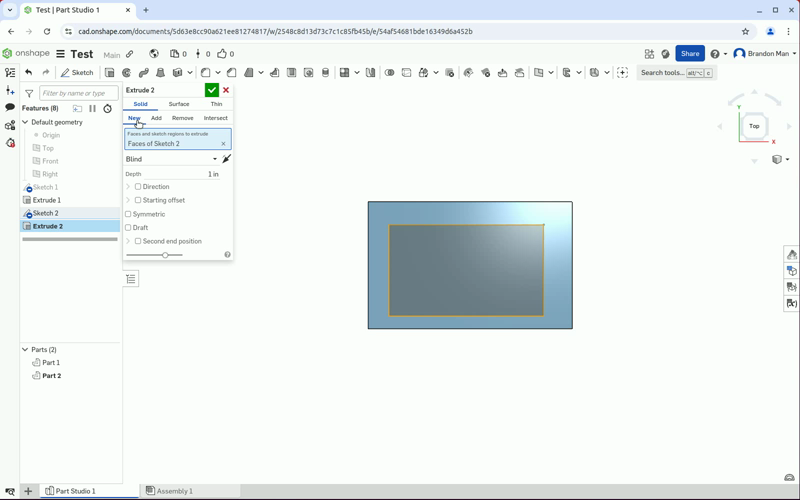
key(tab, 4)
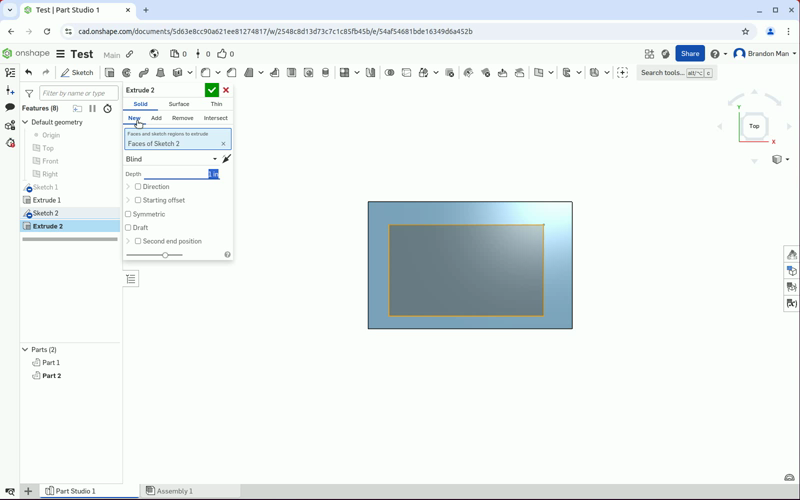
text(1.685)
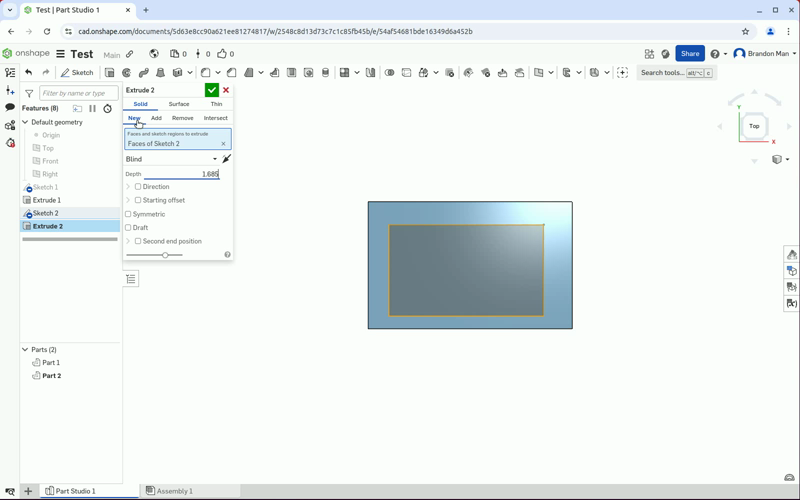
key(enter)
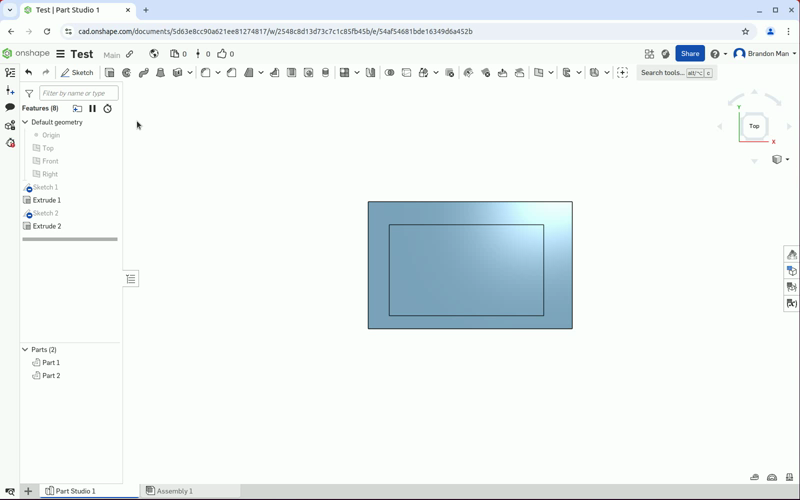
key(shift+h)
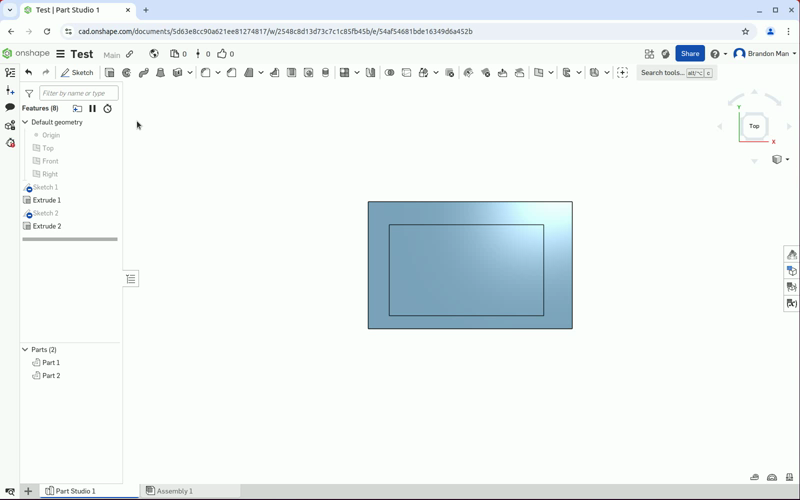
key(shift+h)
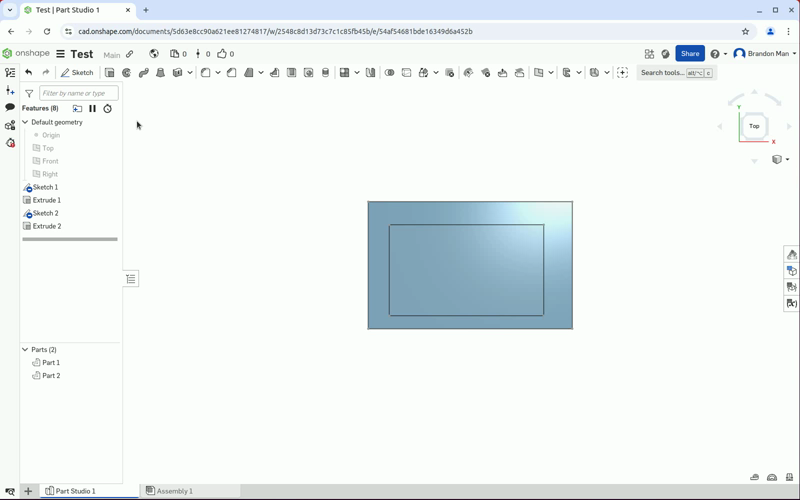
key(shift+7)
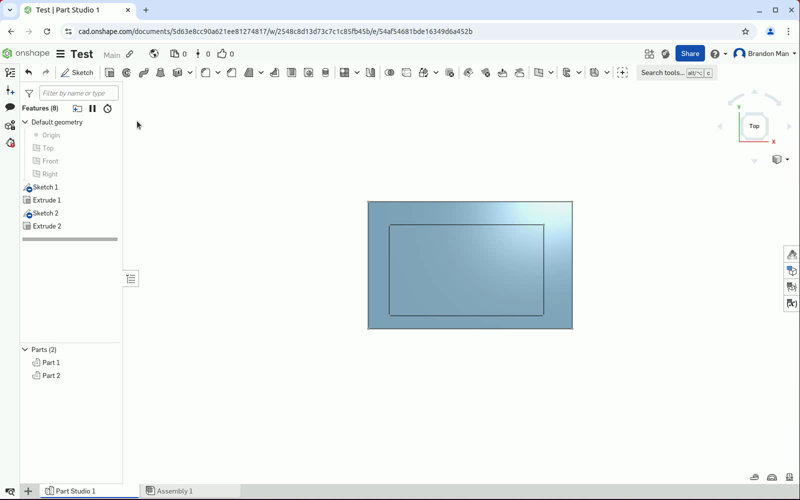
key(up, 3)
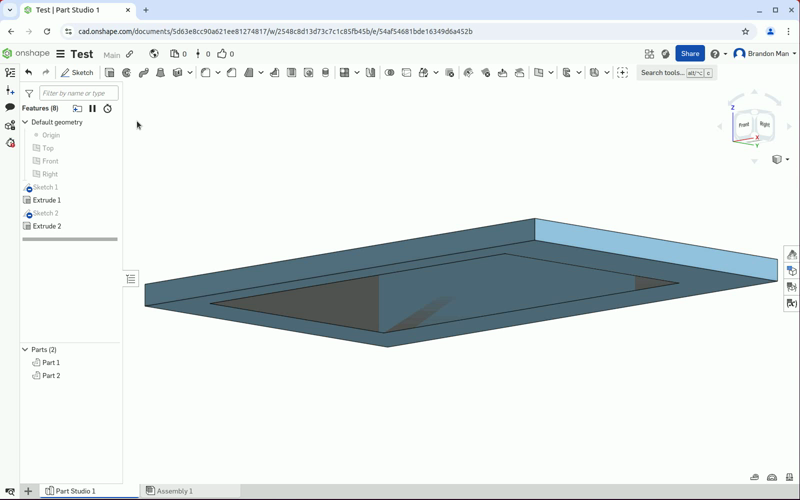
key(left, 3)
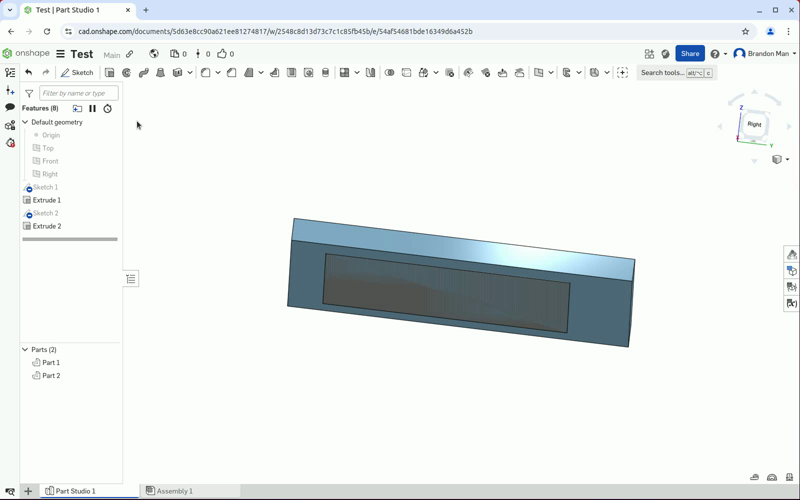
key(right, 3)
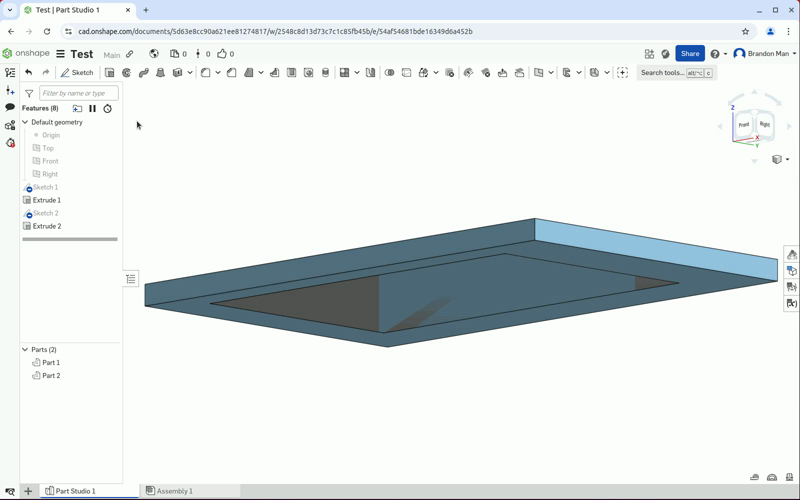
key(down, 3)
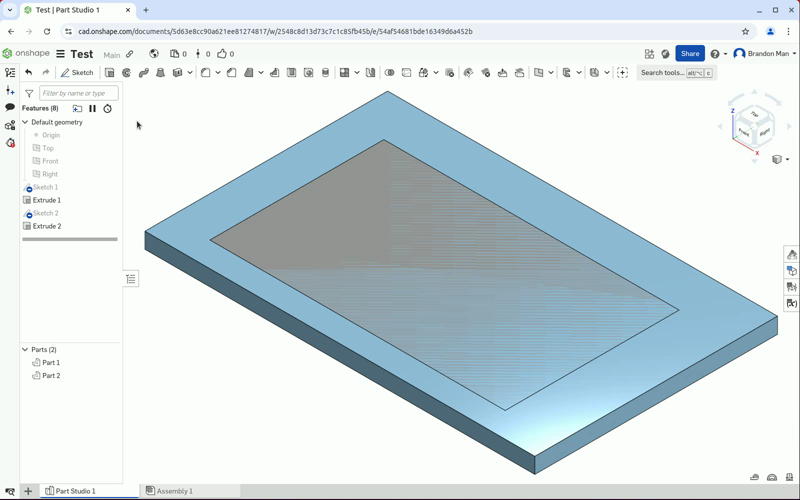
mouse_move(73, 189)
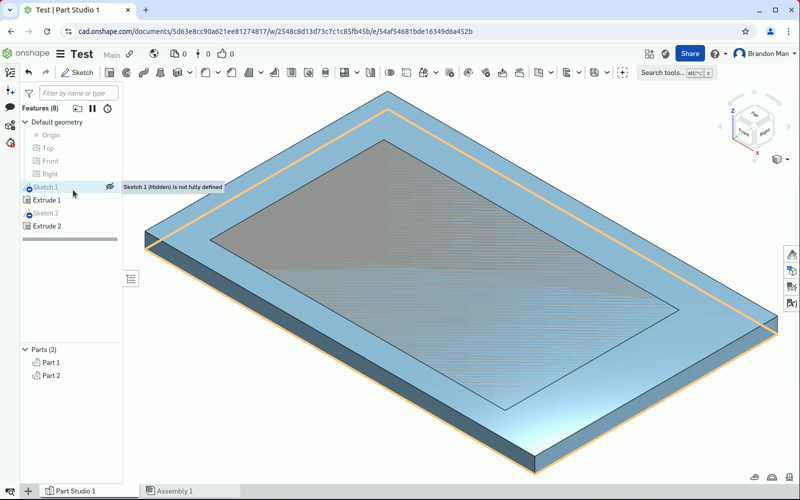
click(73, 189)